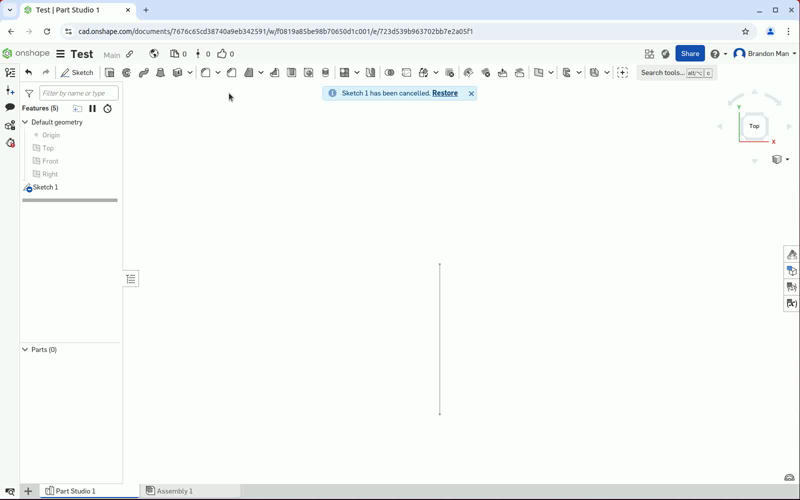
key(shift+h)
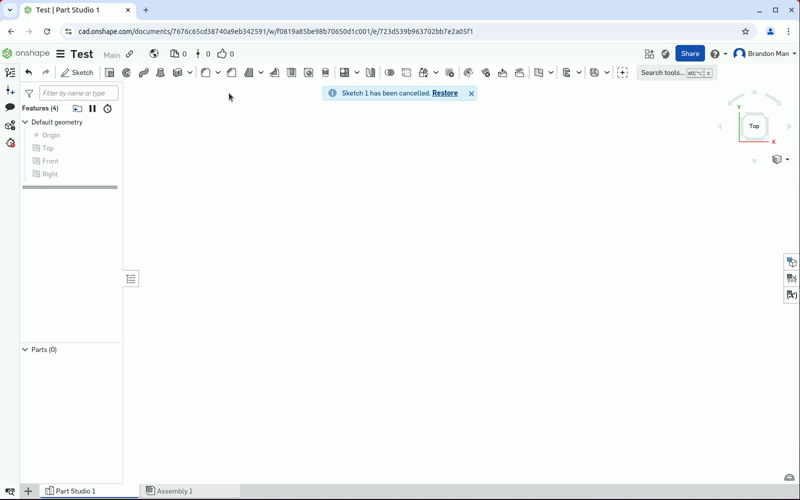
mouse_move(73, 352)
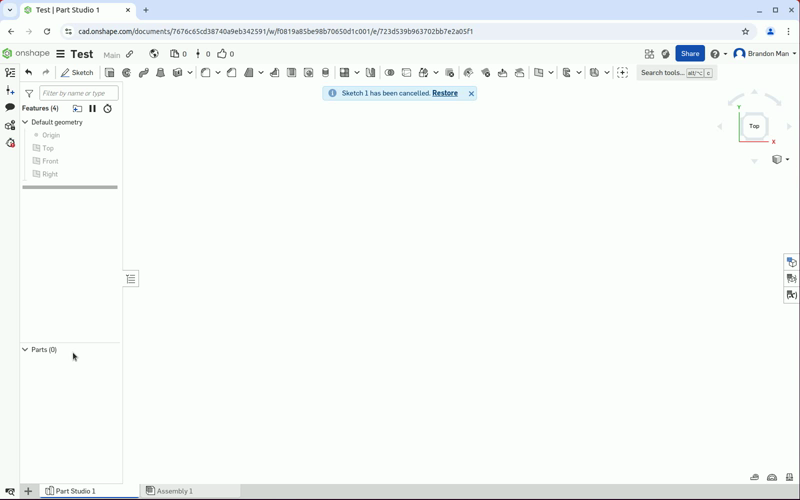
key(y)
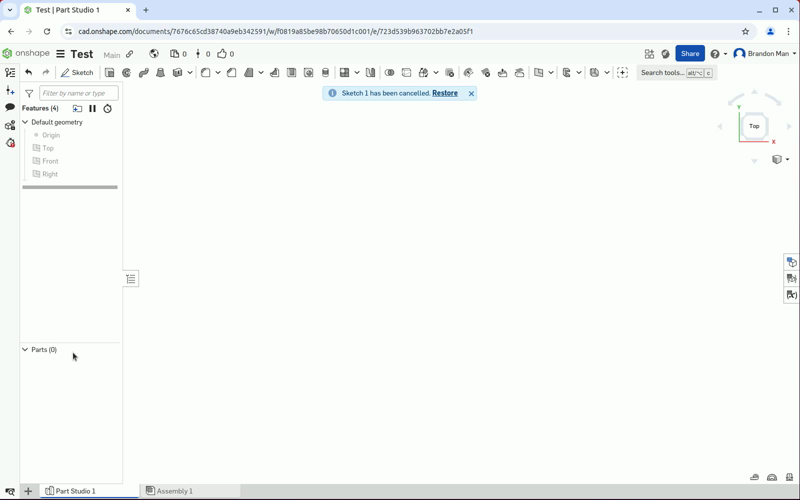
key(shift+p)
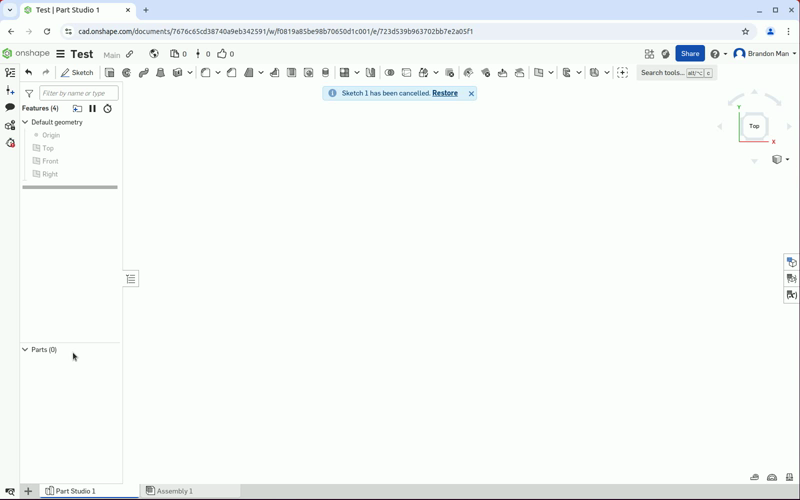
key(space)
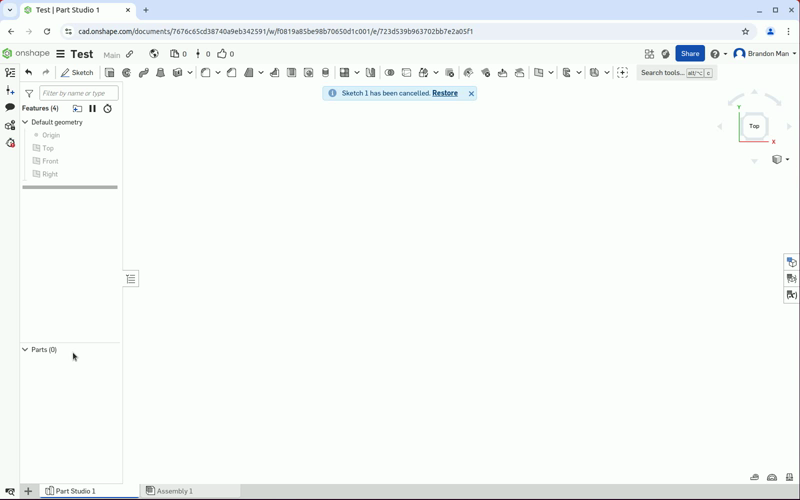
key_down(shift)
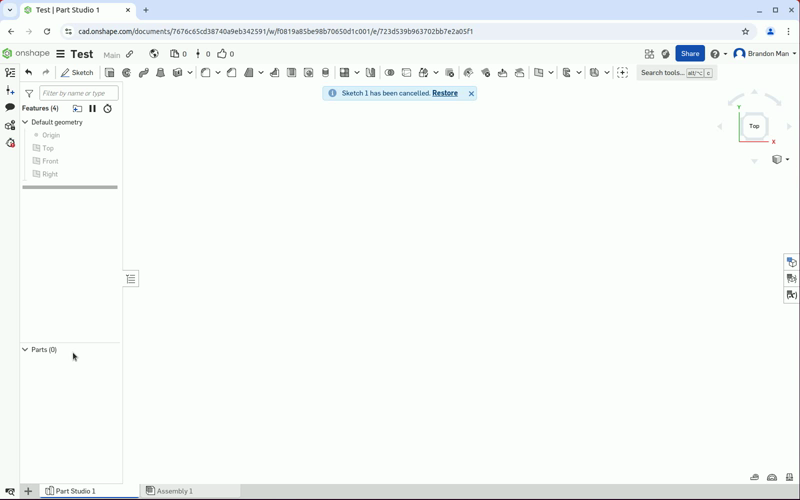
key(up)
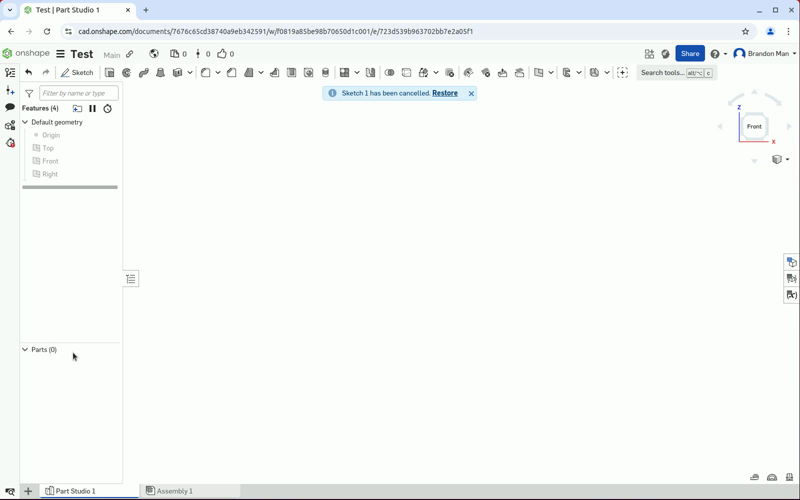
key_up(shift)
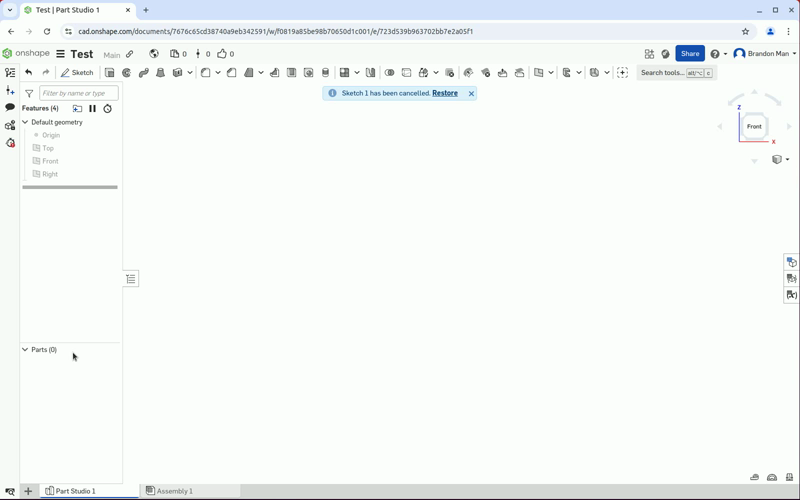
mouse_move(73, 352)
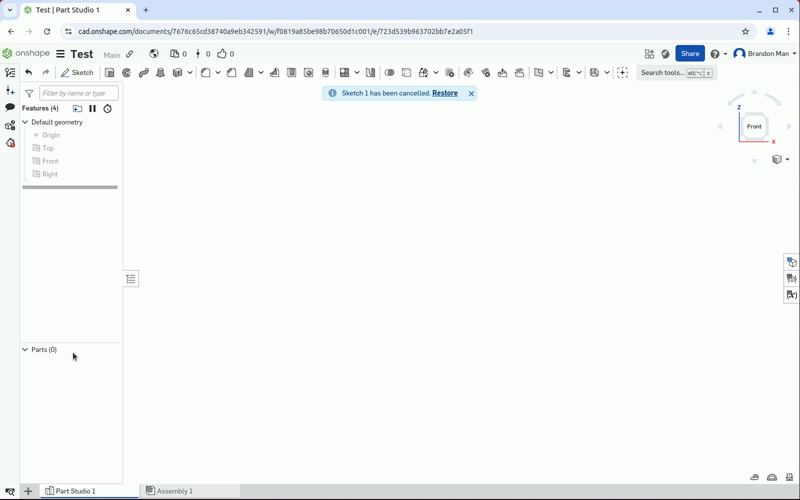
key(shift+y)
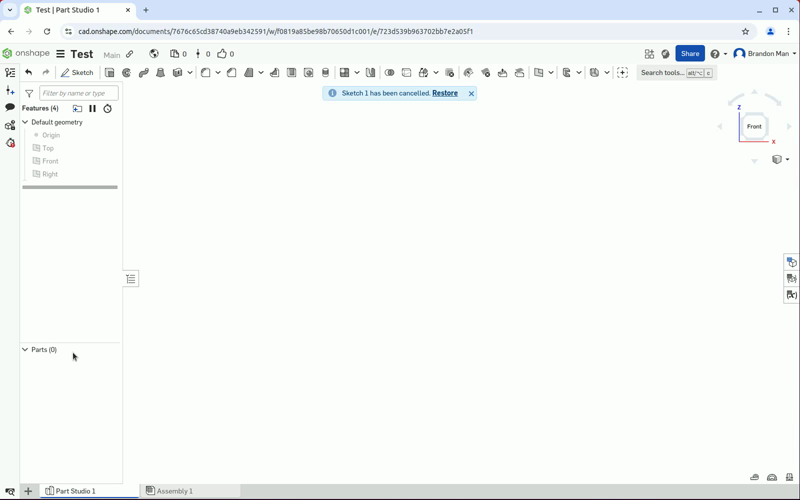
key(shift+s)
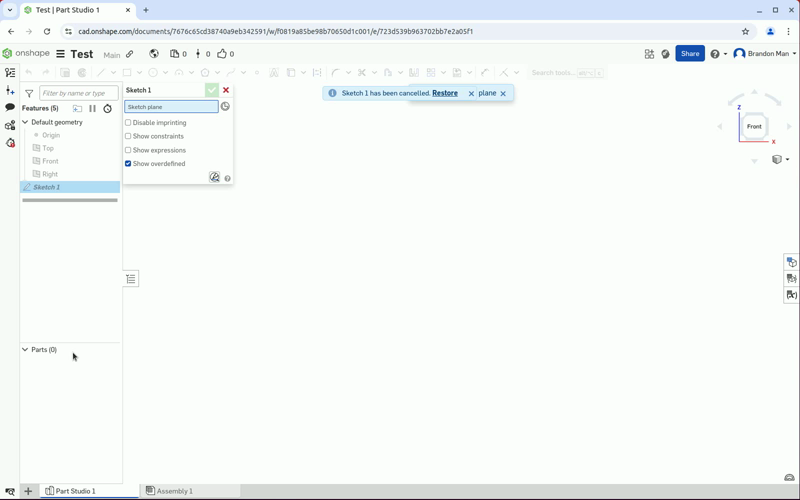
mouse_move(73, 163)
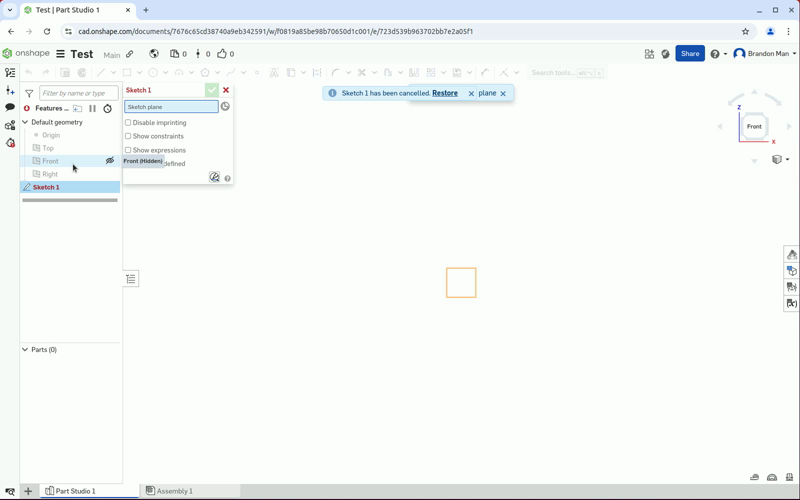
click(73, 163)
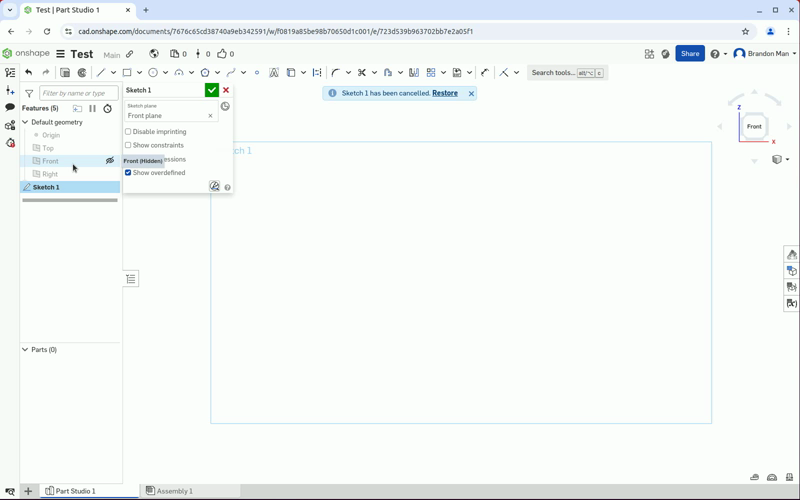
mouse_move(73, 352)
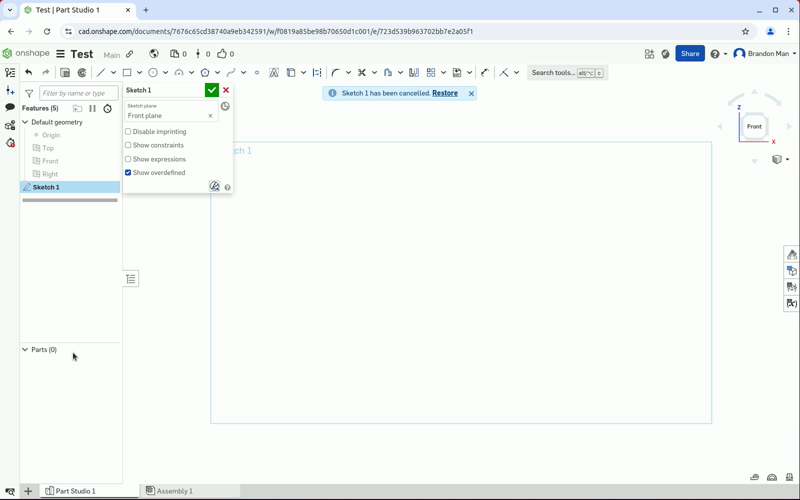
key(y)
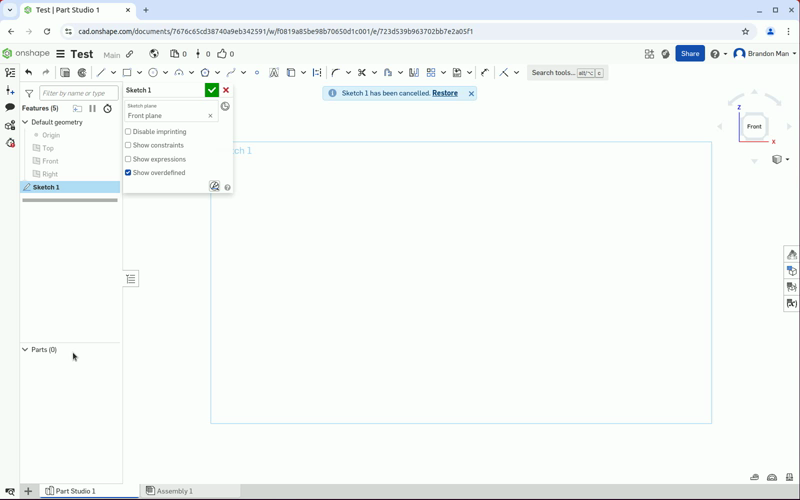
key(l)
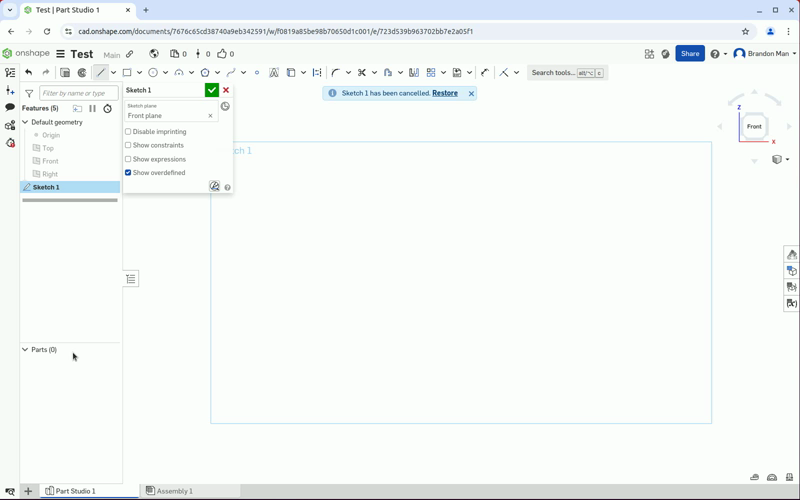
key_down(shift)
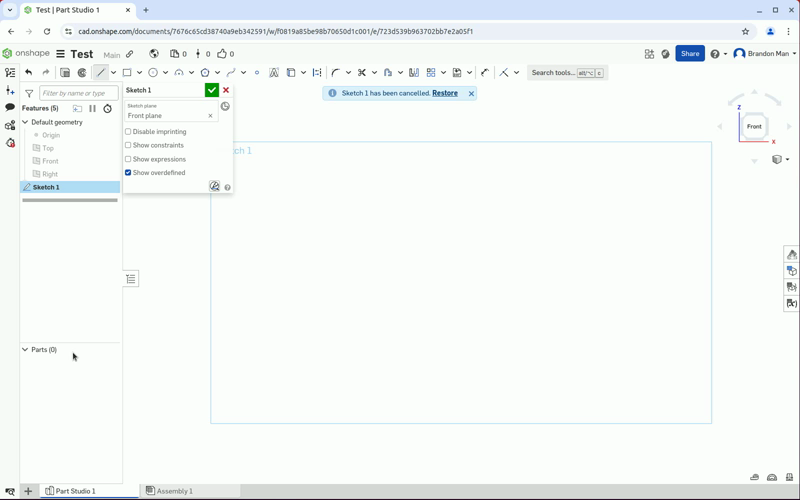
mouse_move(348, 282)
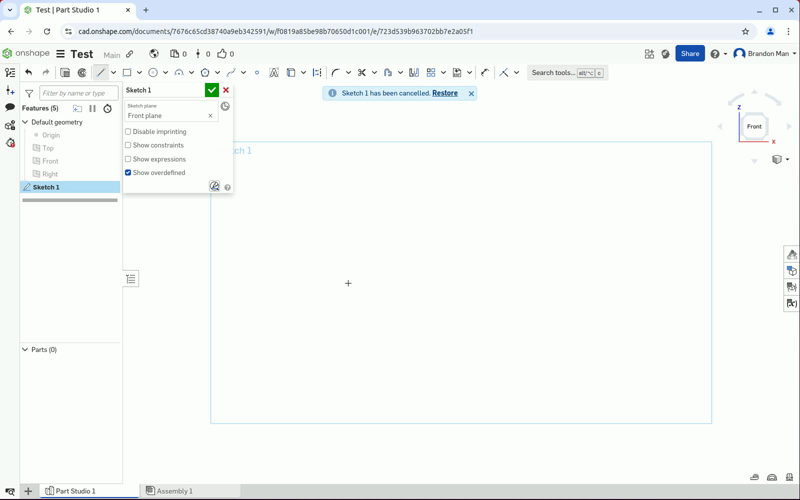
click(348, 282)
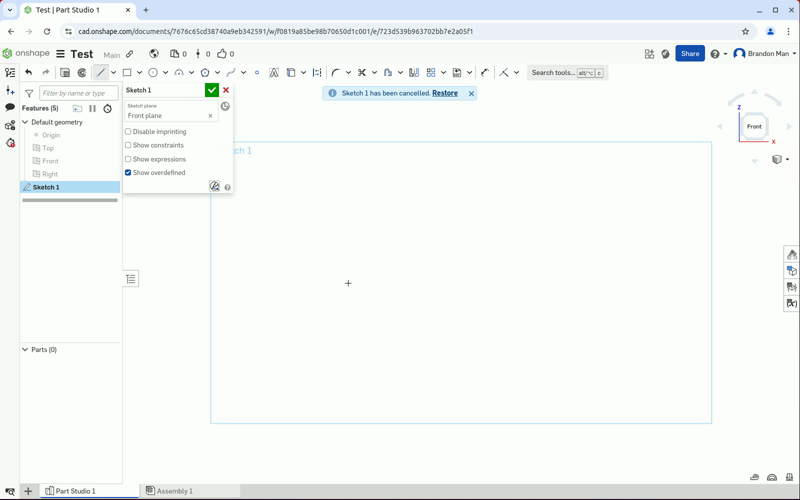
key_up(shift)
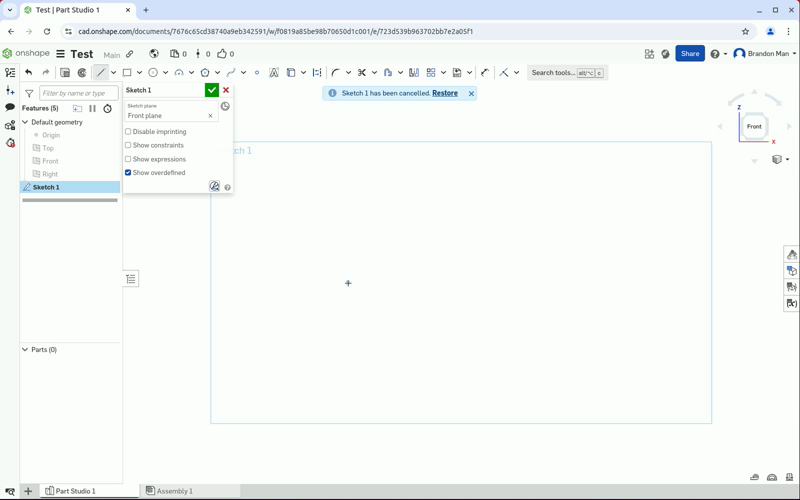
key_down(shift)
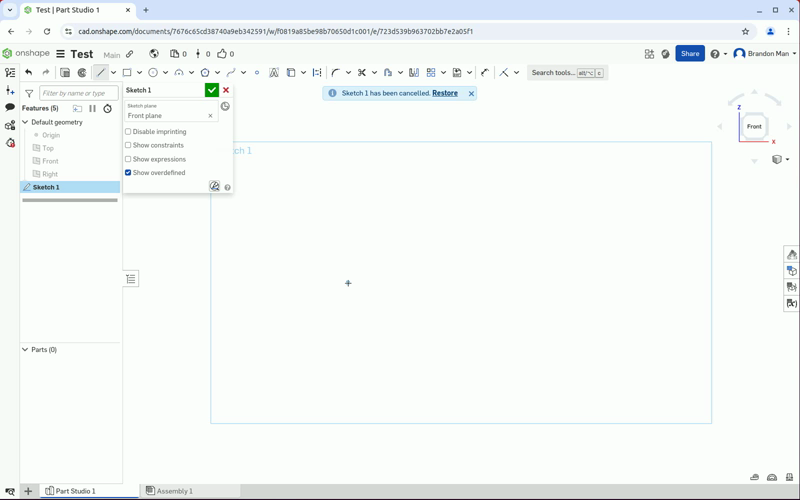
mouse_move(460, 282)
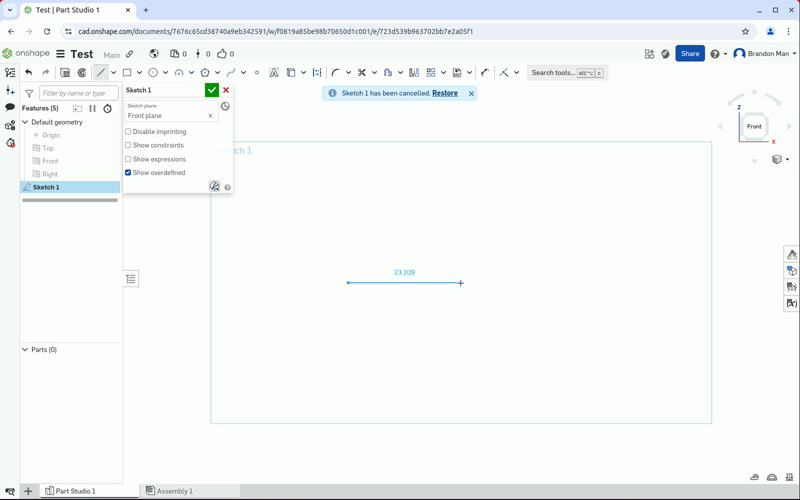
click(460, 282)
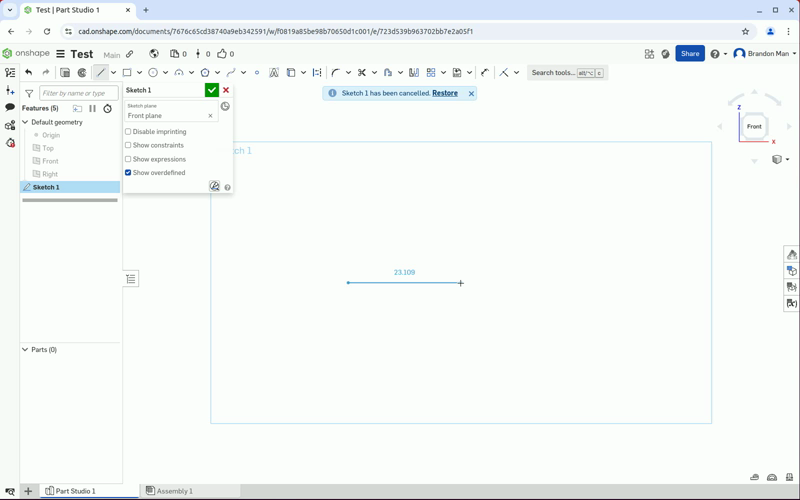
key_up(shift)
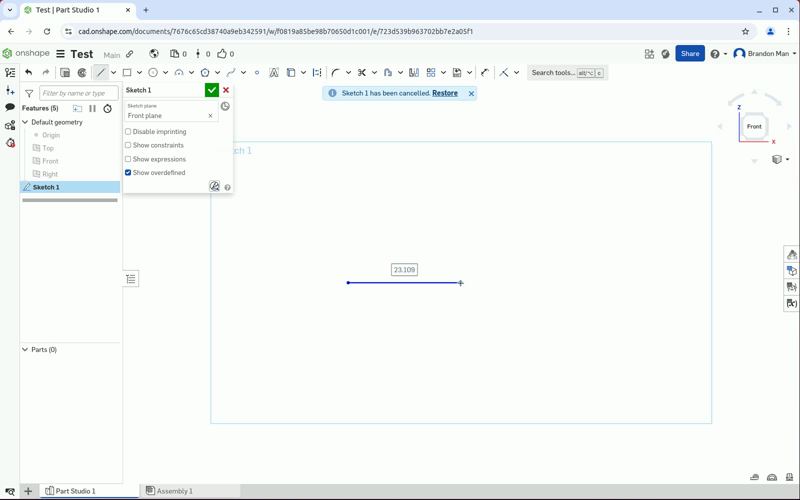
key_down(shift)
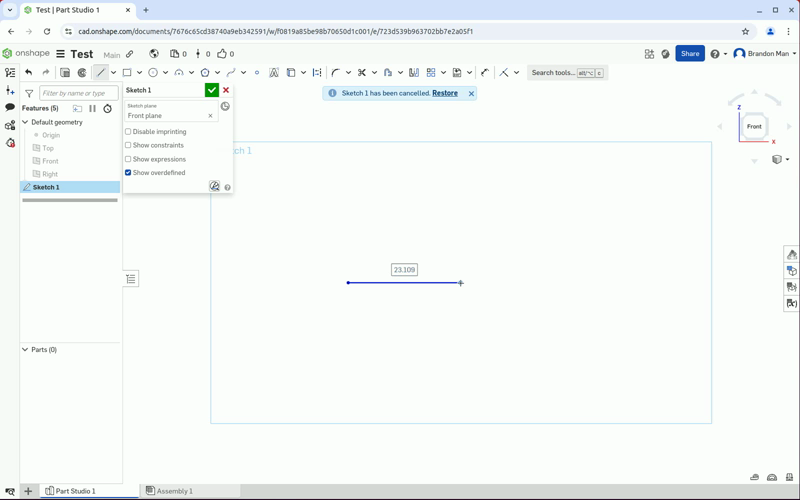
mouse_move(490, 282)
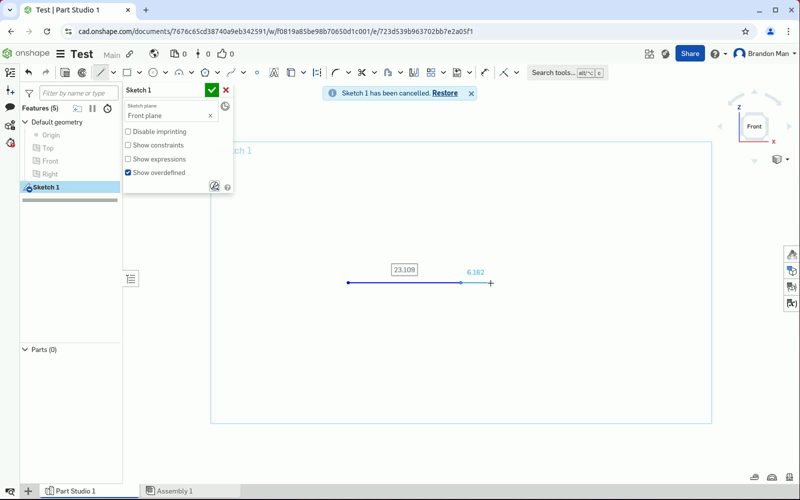
mouse_move(460, 249)
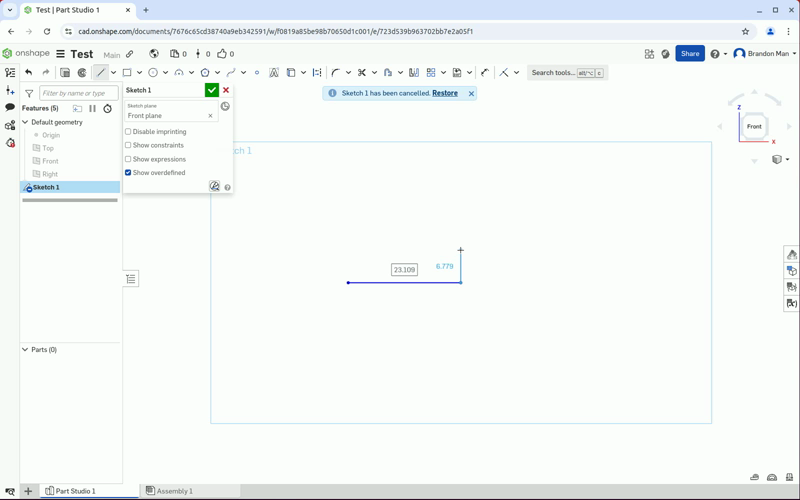
click(460, 249)
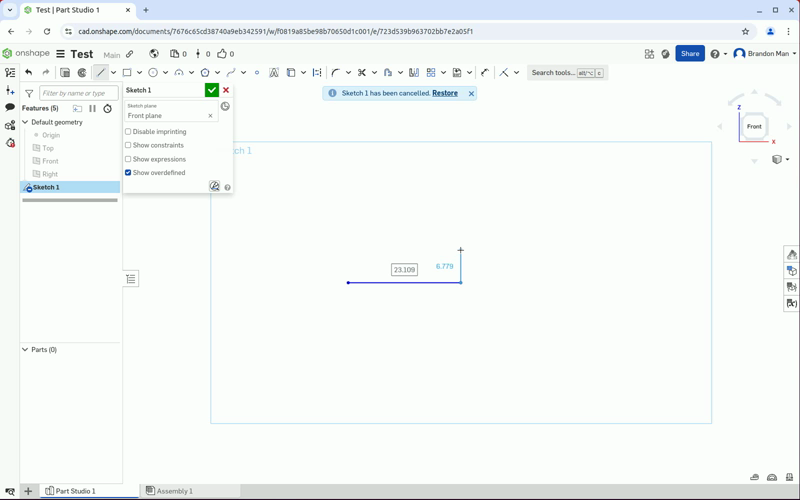
key_up(shift)
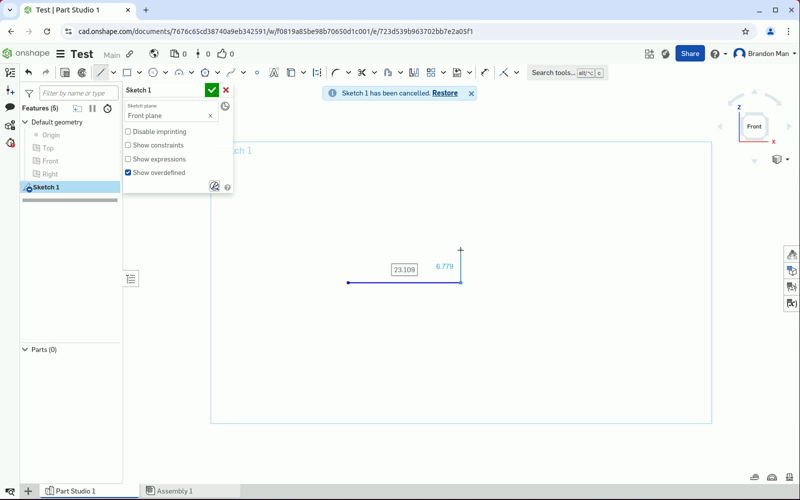
key_down(shift)
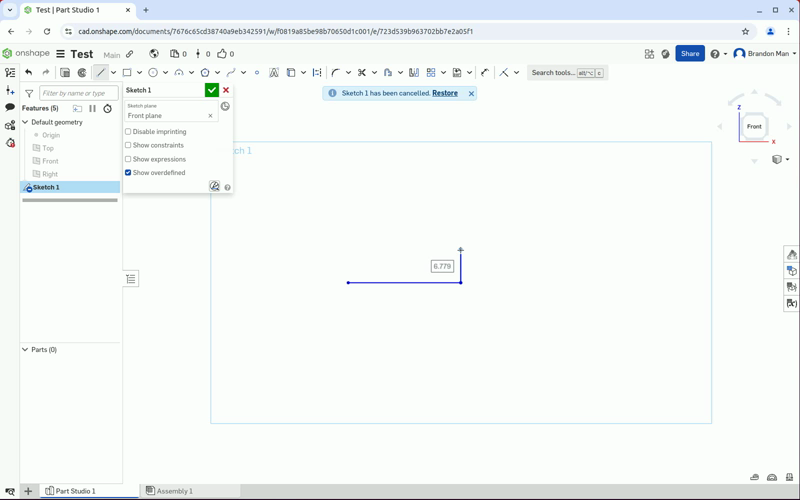
mouse_move(348, 249)
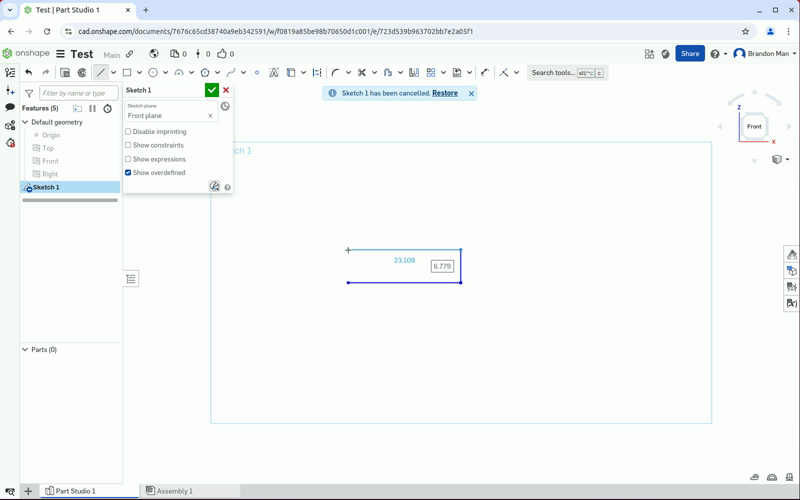
click(348, 249)
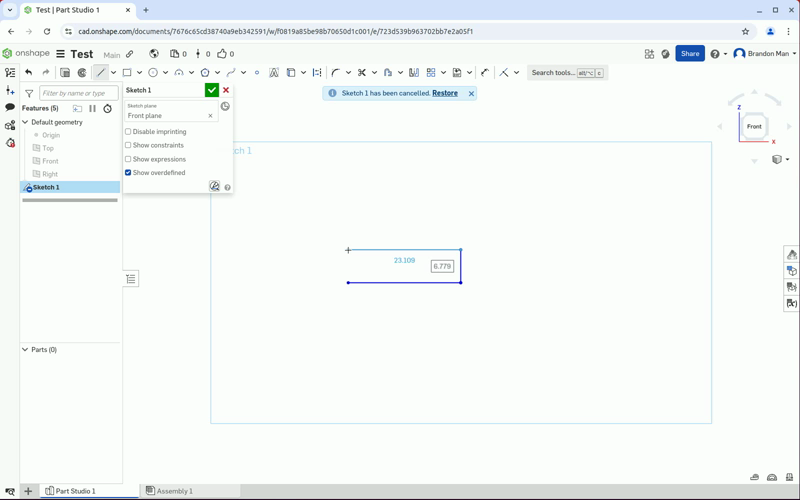
key_up(shift)
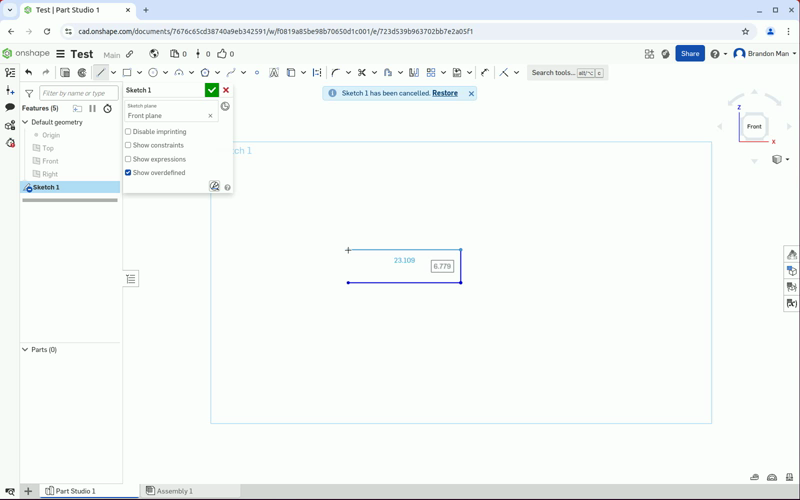
mouse_move(378, 249)
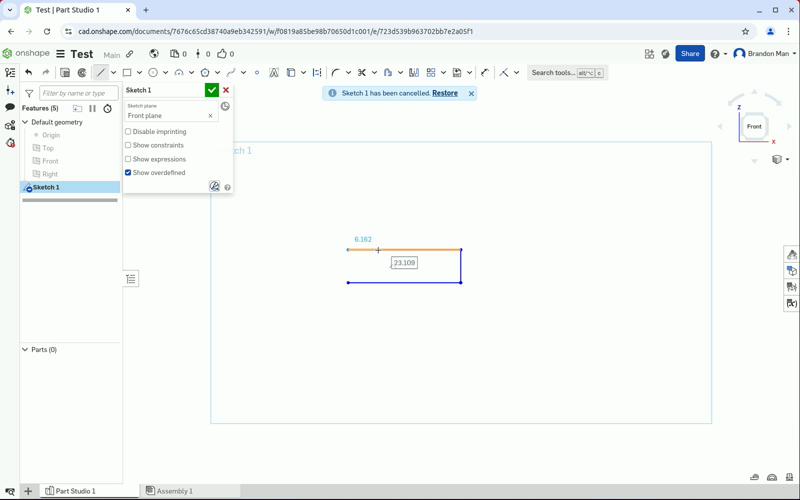
key_down(shift)
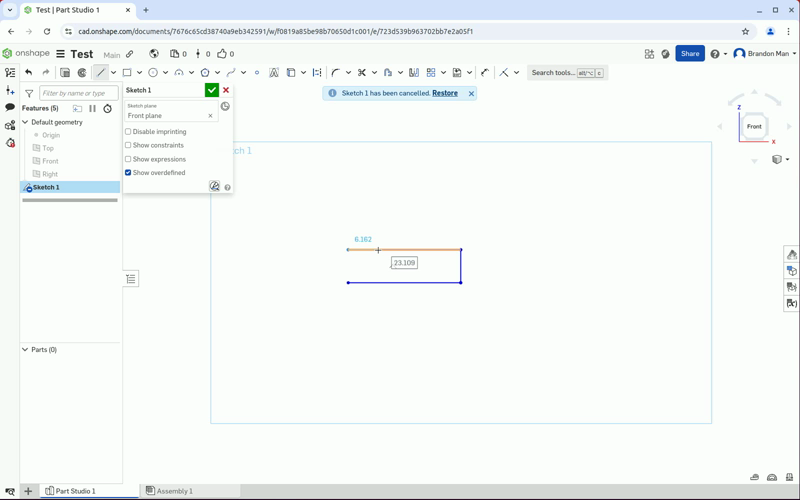
mouse_move(348, 282)
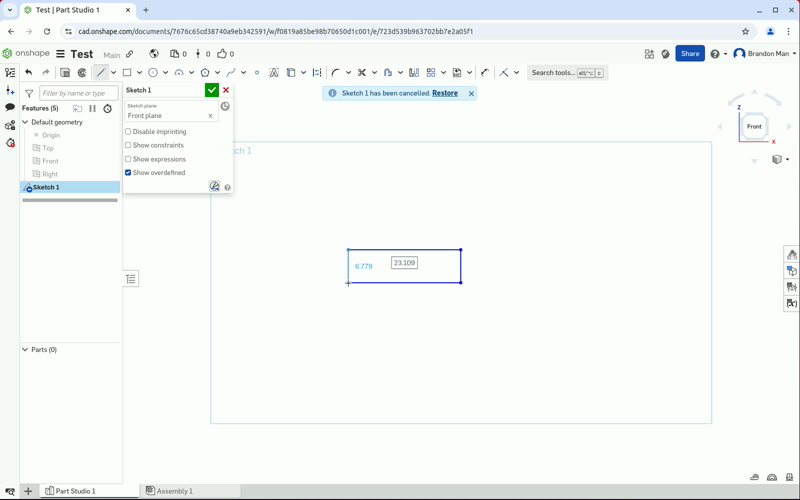
key_up(shift)
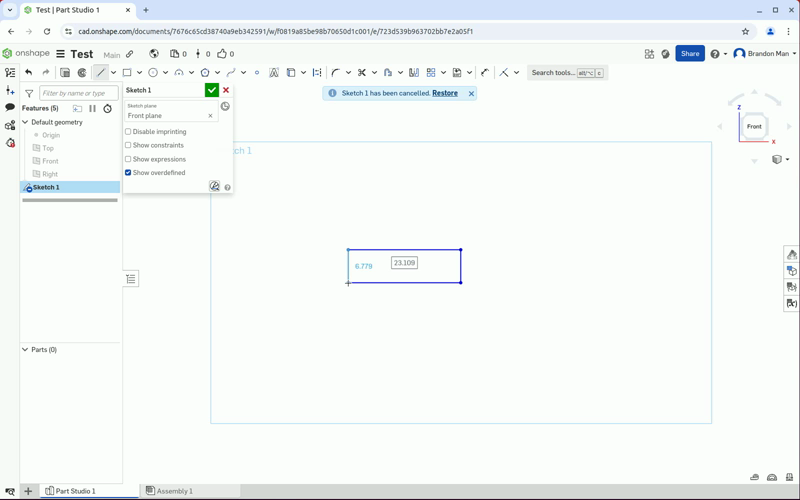
click(348, 282)
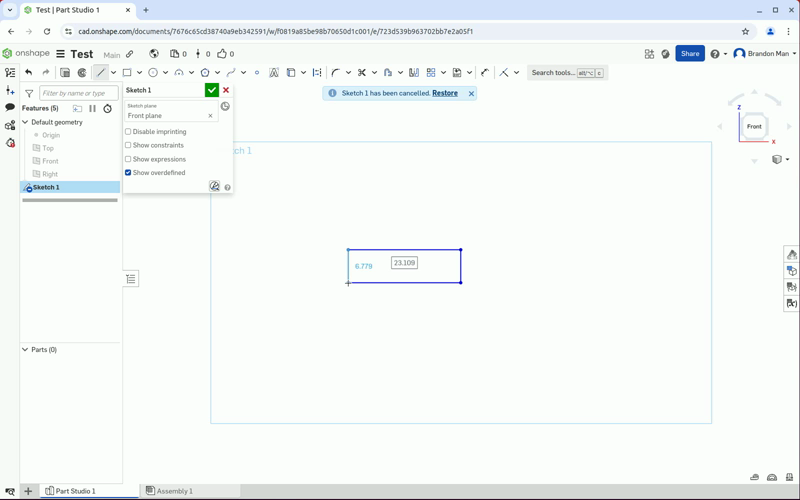
key(esc)
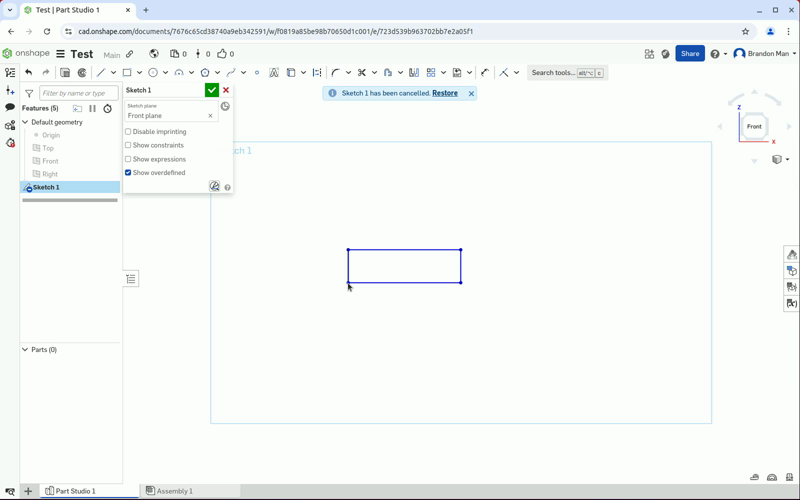
mouse_move(414, 272)
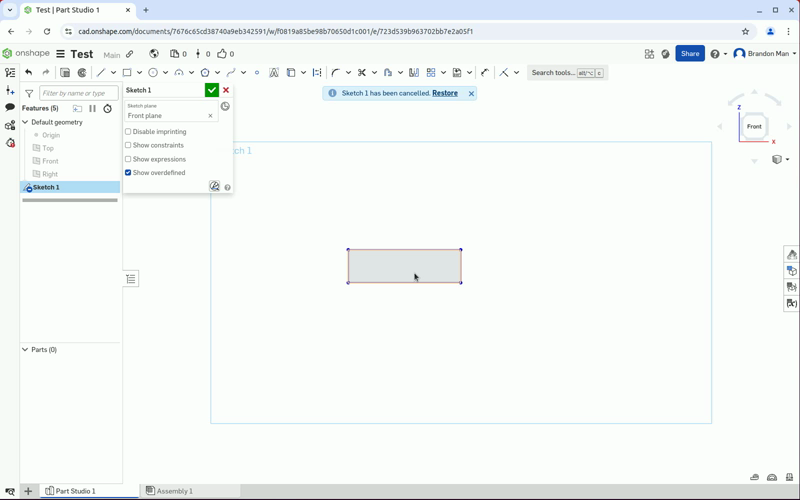
click(414, 272)
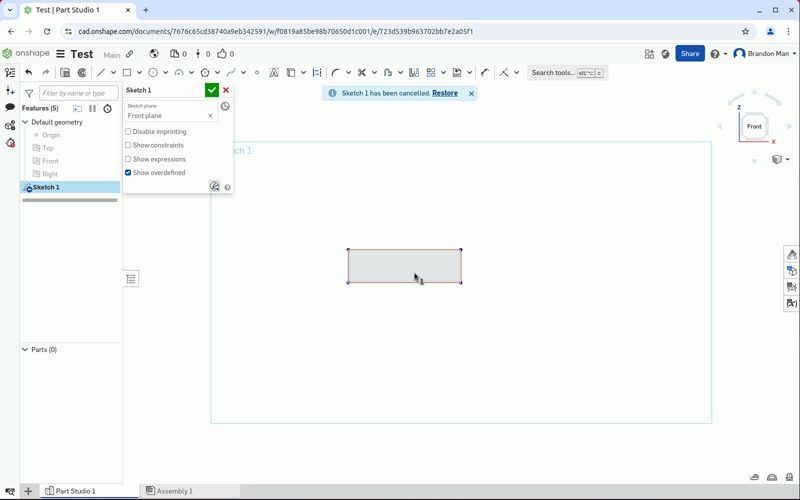
mouse_move(73, 352)
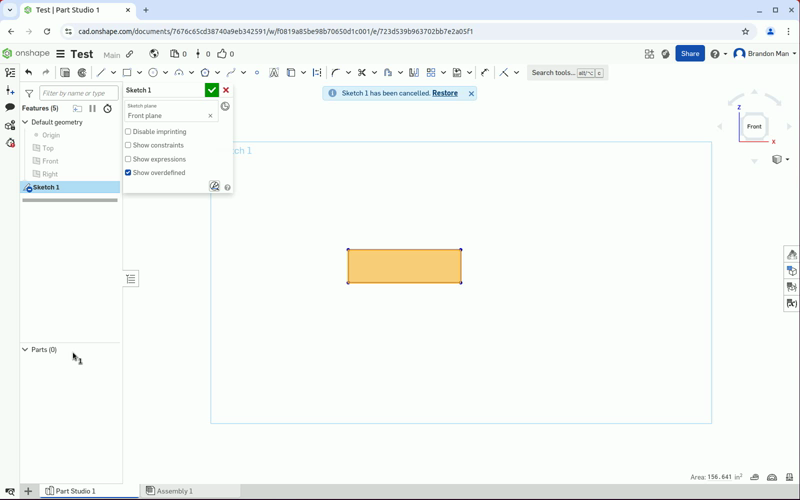
key(shift+y)
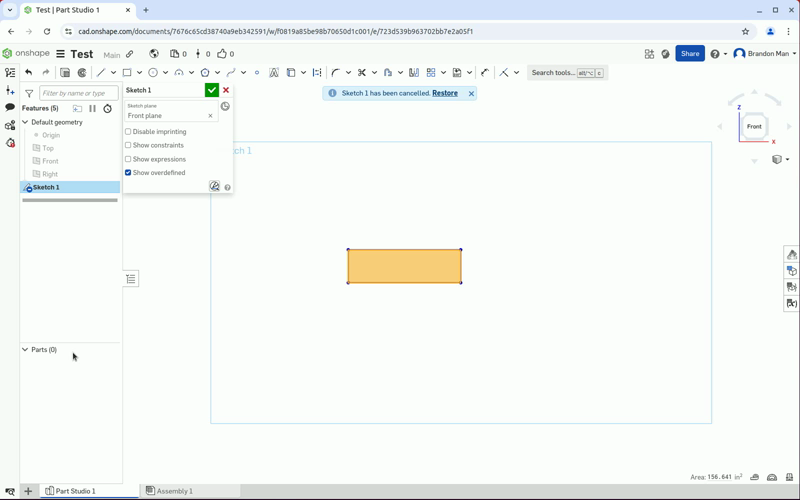
key(shift+e)
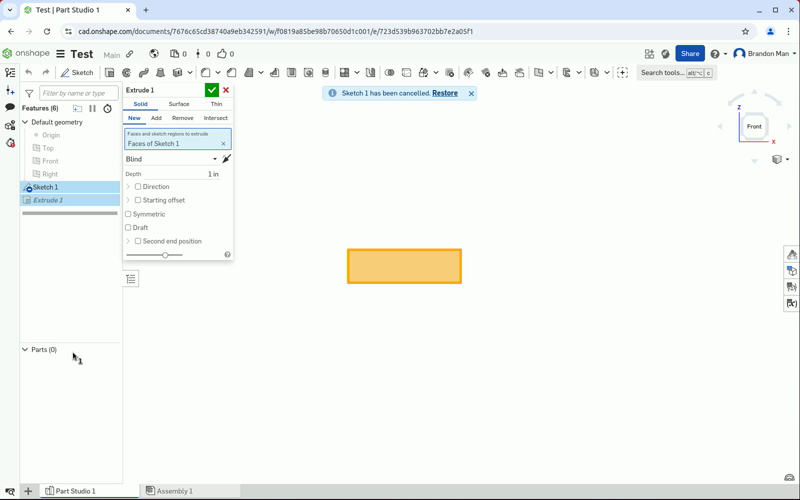
mouse_move(143, 106)
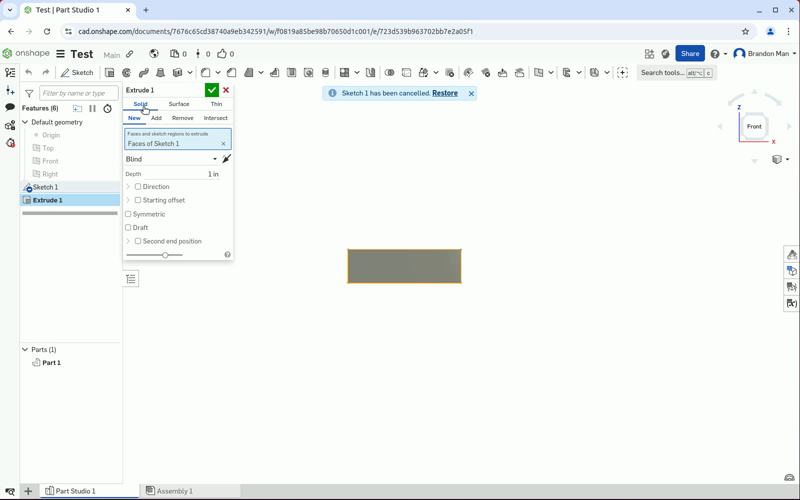
click(143, 106)
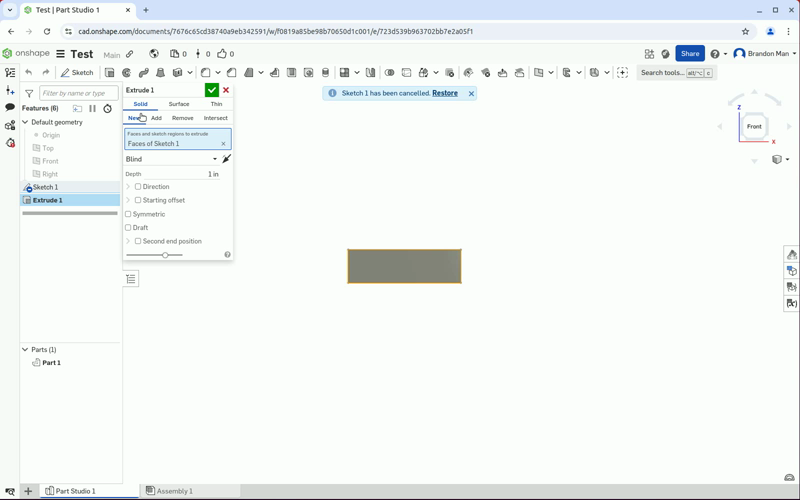
mouse_move(137, 120)
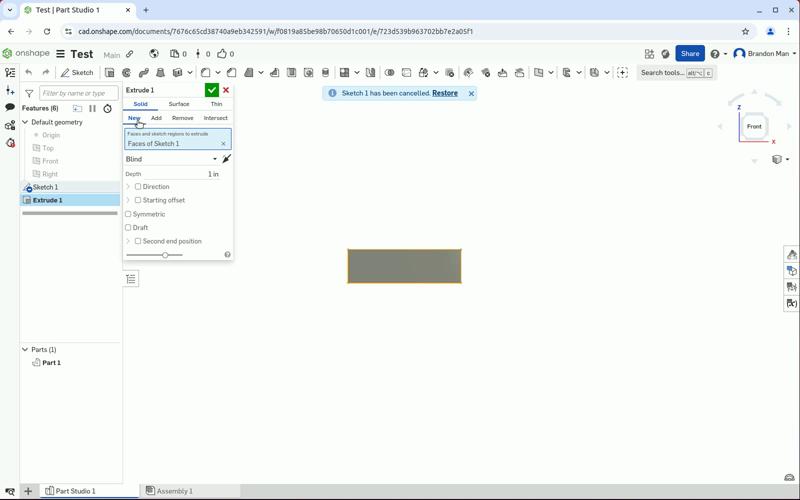
click(137, 120)
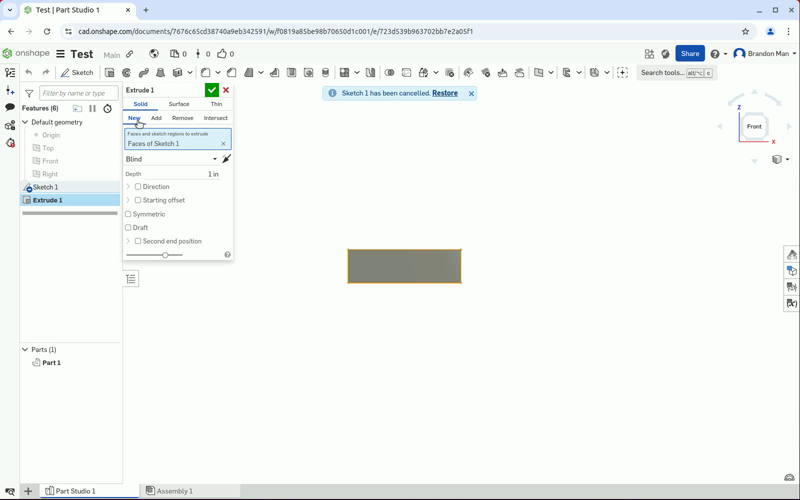
key(tab, 4)
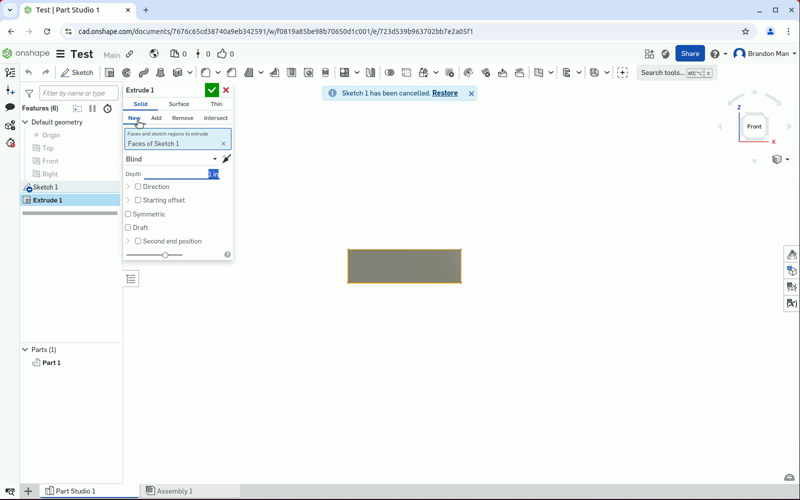
text(0.481)
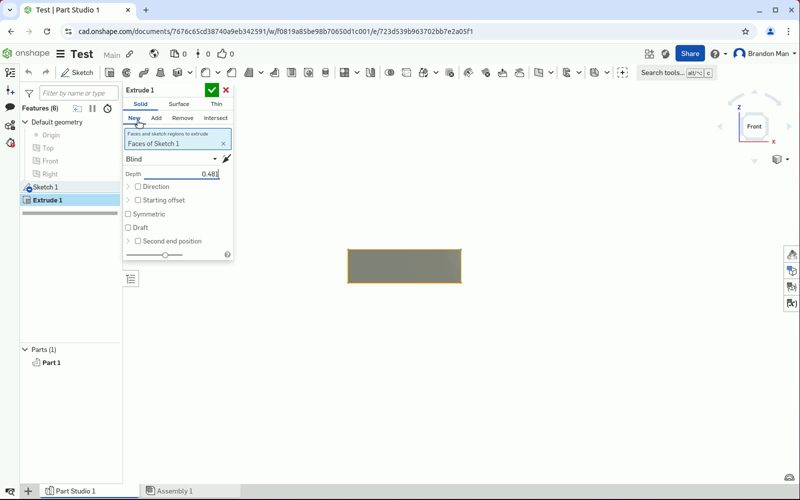
key(enter)
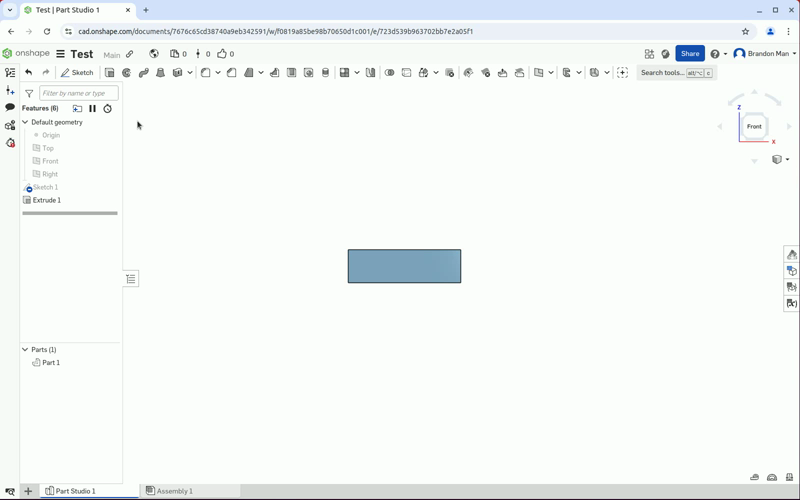
key(shift+h)
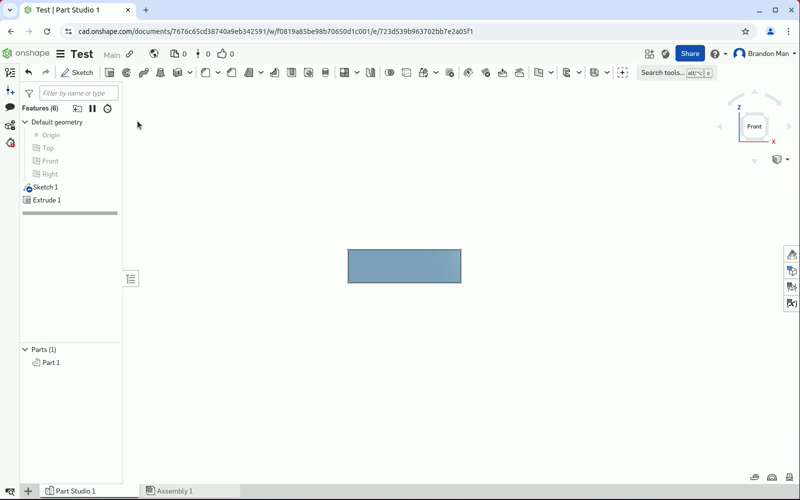
key(shift+h)
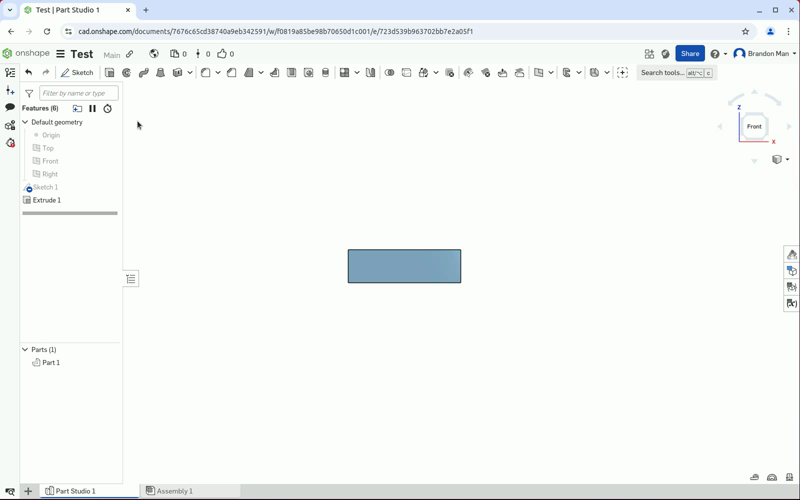
mouse_move(73, 189)
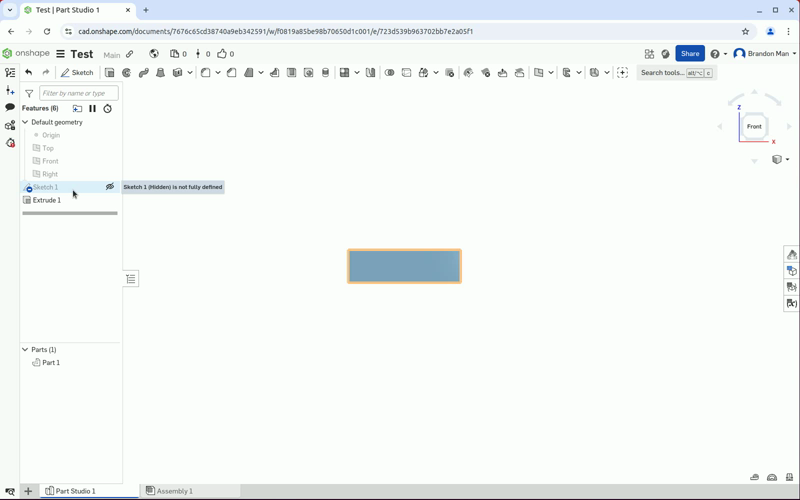
click(73, 189)
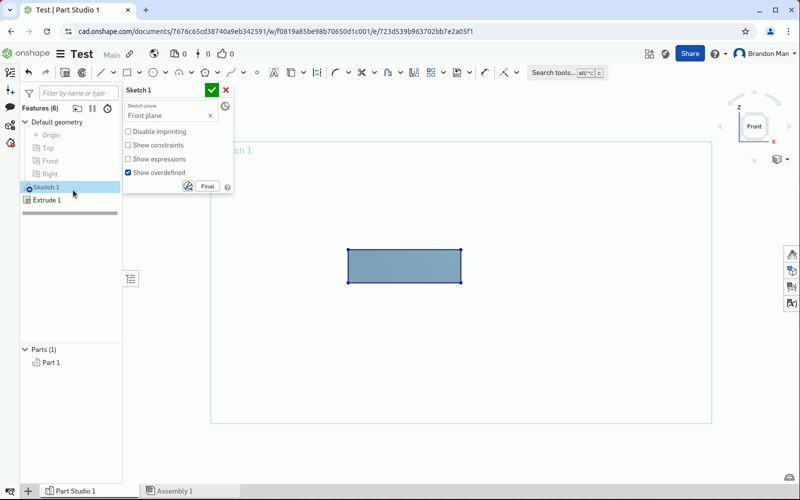
mouse_move(229, 92)
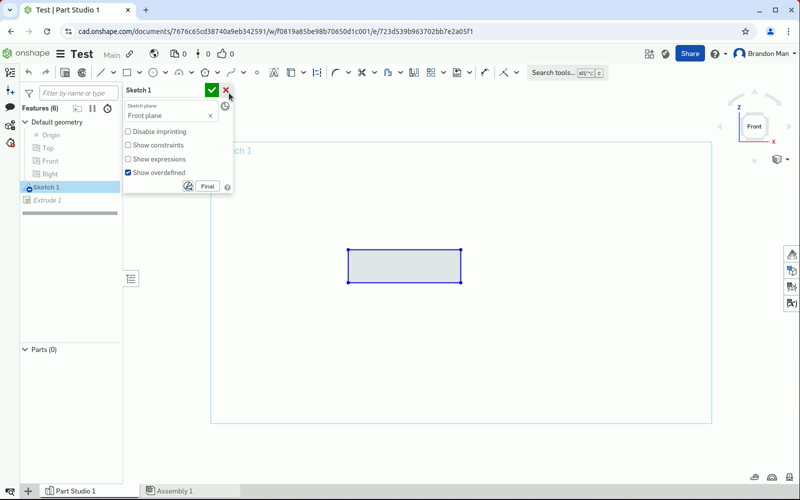
click(229, 92)
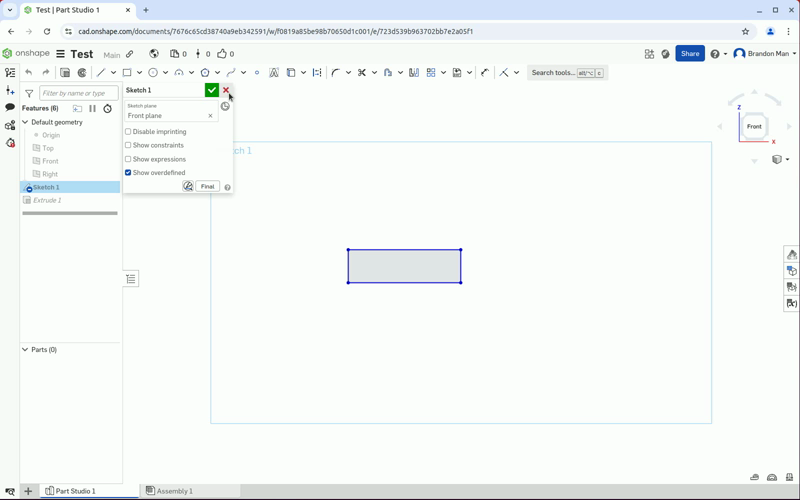
key(shift+s)
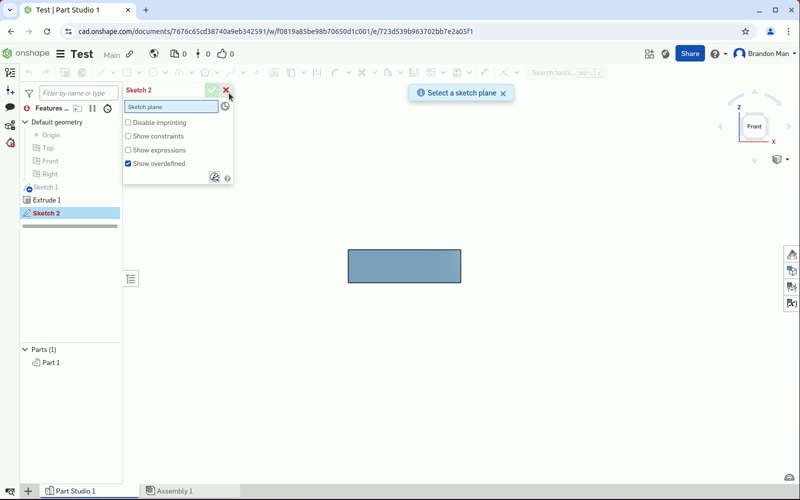
mouse_move(73, 163)
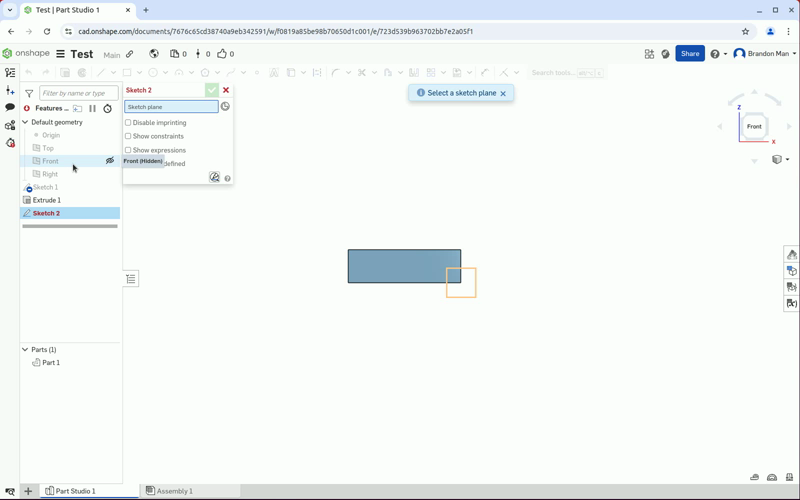
click(73, 163)
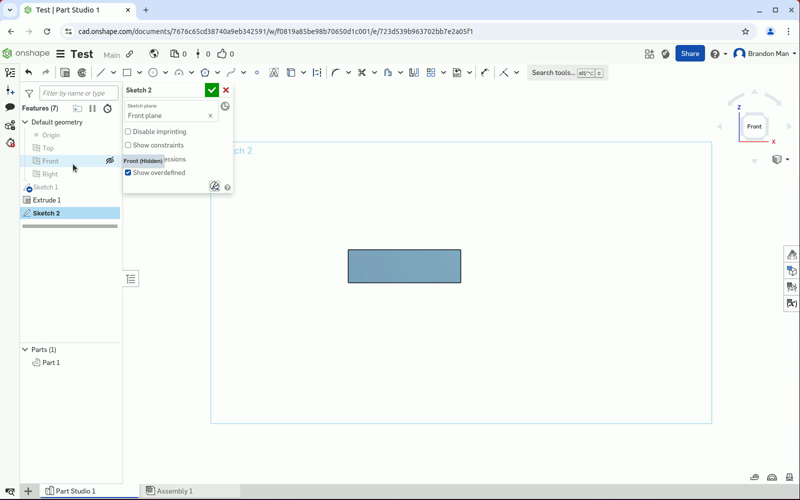
mouse_move(73, 352)
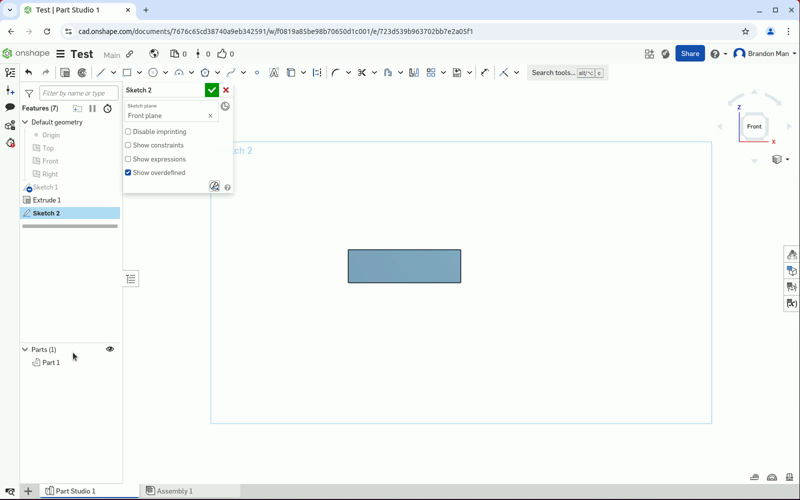
key(y)
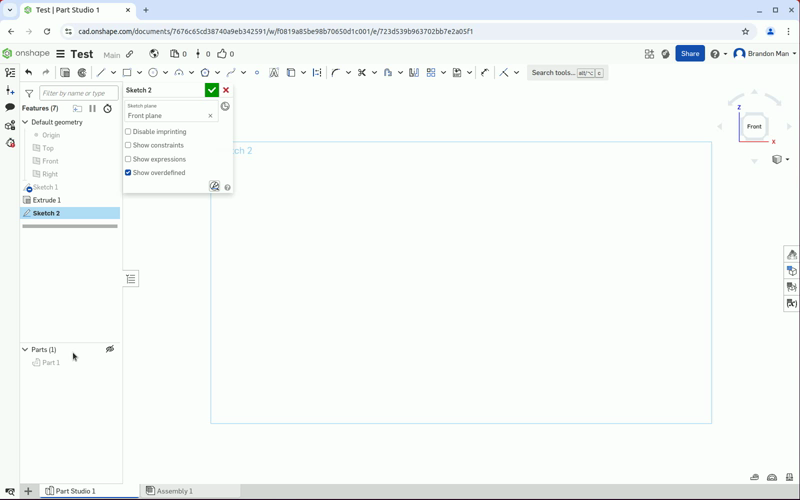
key(l)
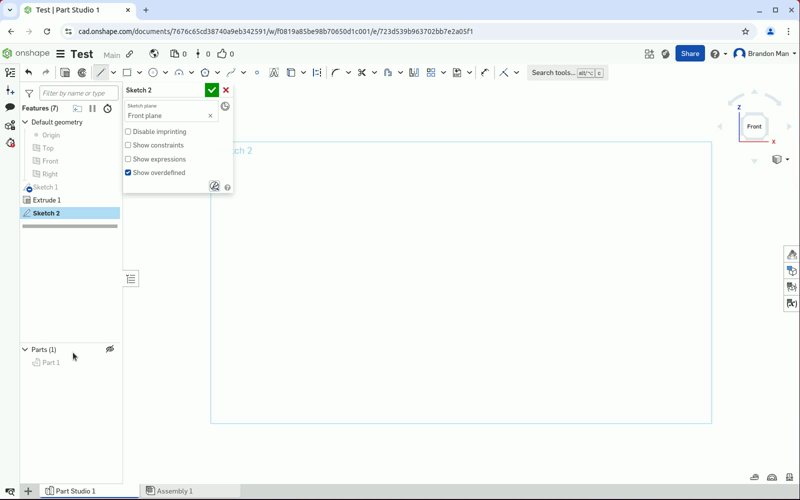
key_down(shift)
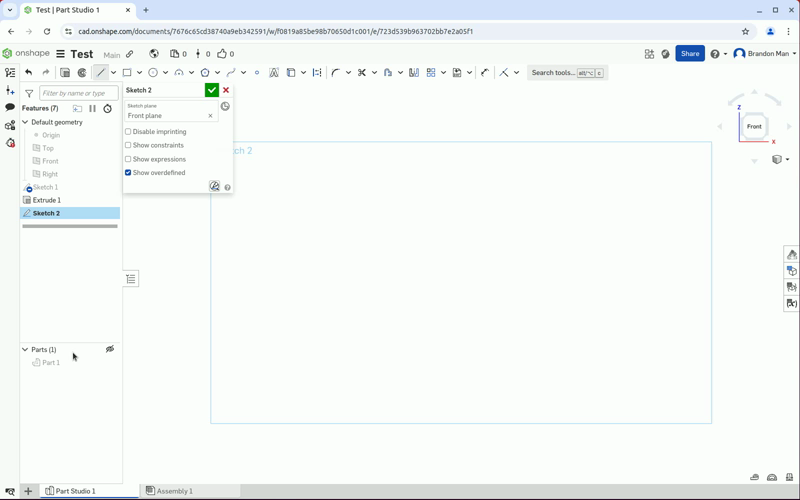
mouse_move(460, 325)
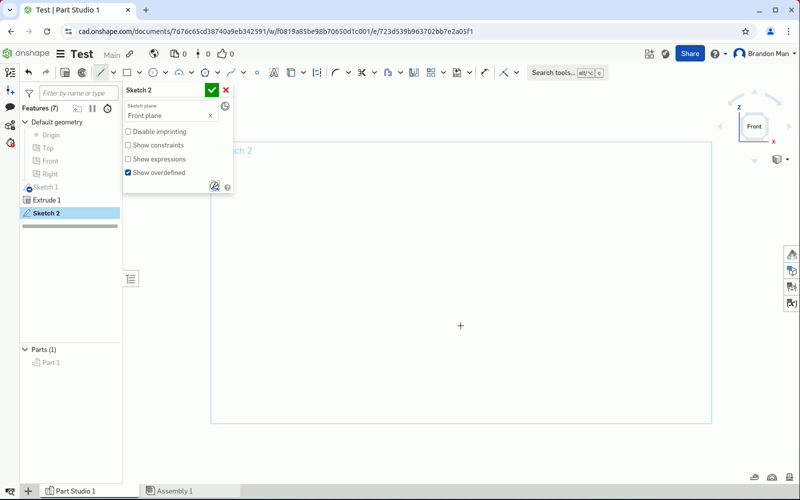
click(460, 325)
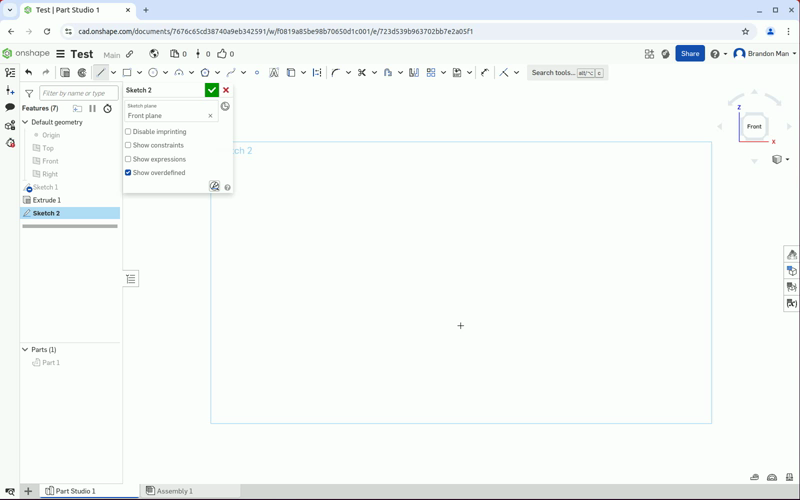
key_up(shift)
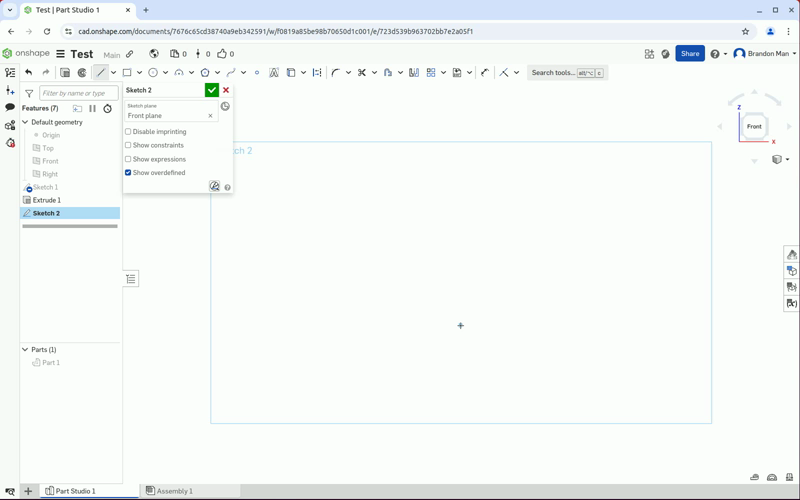
key_down(shift)
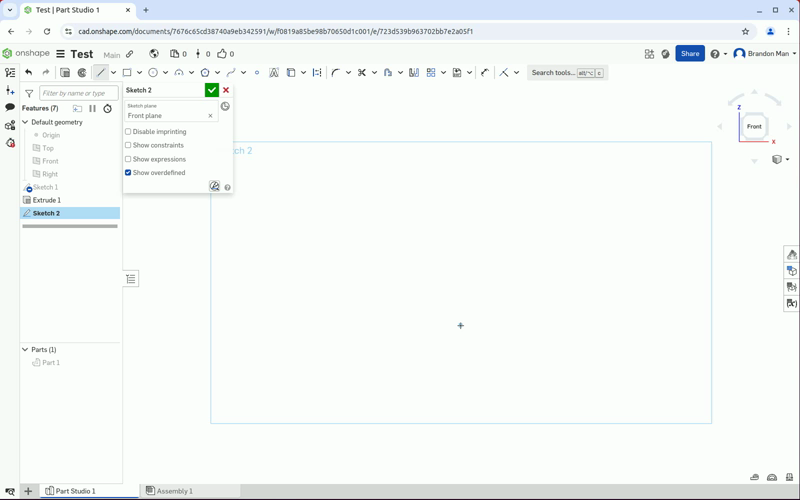
mouse_move(573, 325)
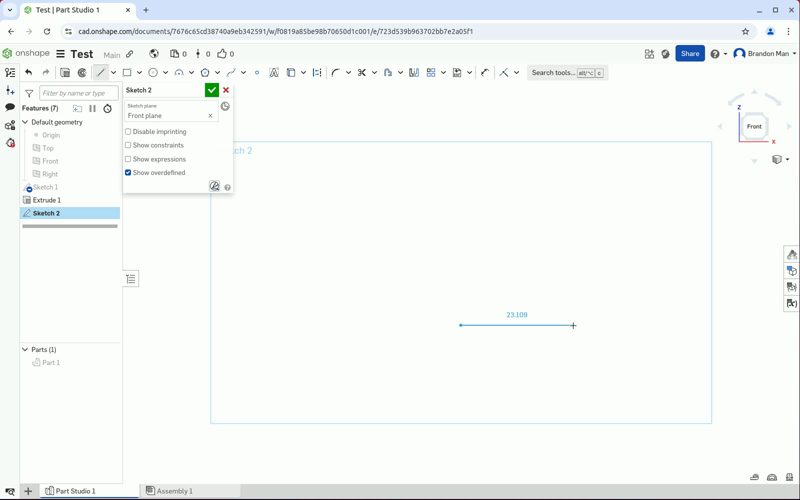
click(573, 325)
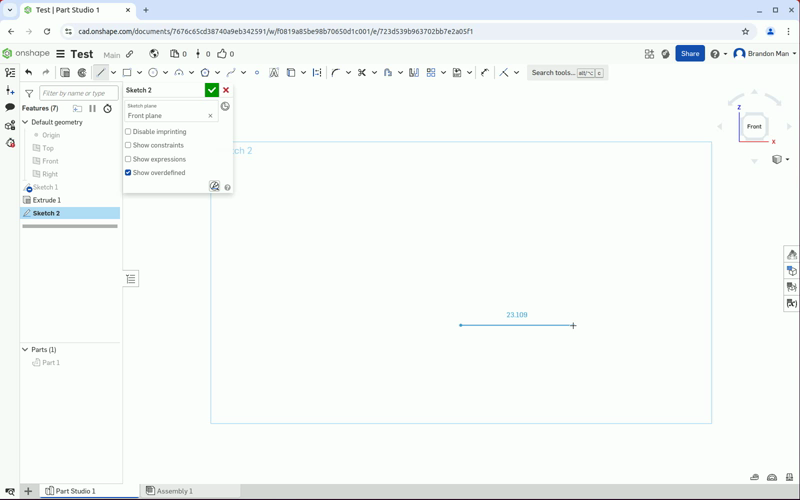
key_up(shift)
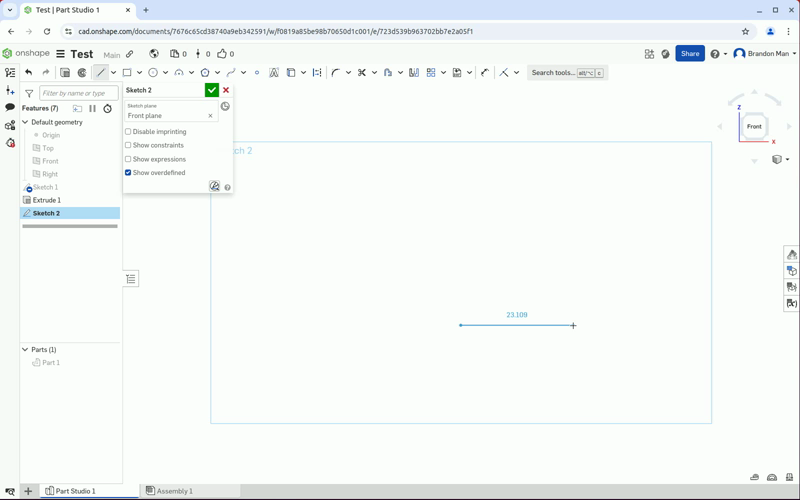
key_down(shift)
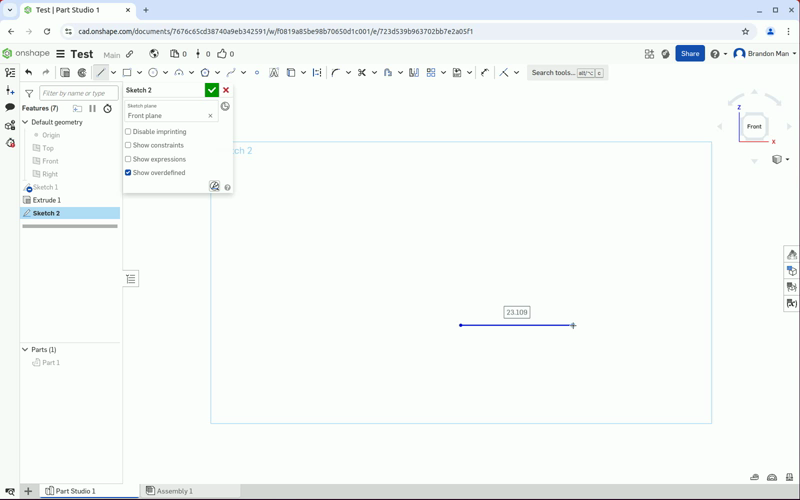
mouse_move(589, 325)
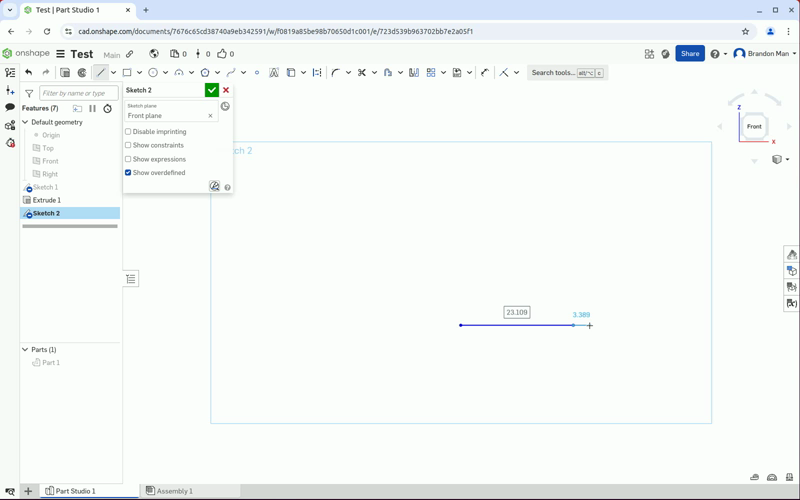
mouse_move(573, 282)
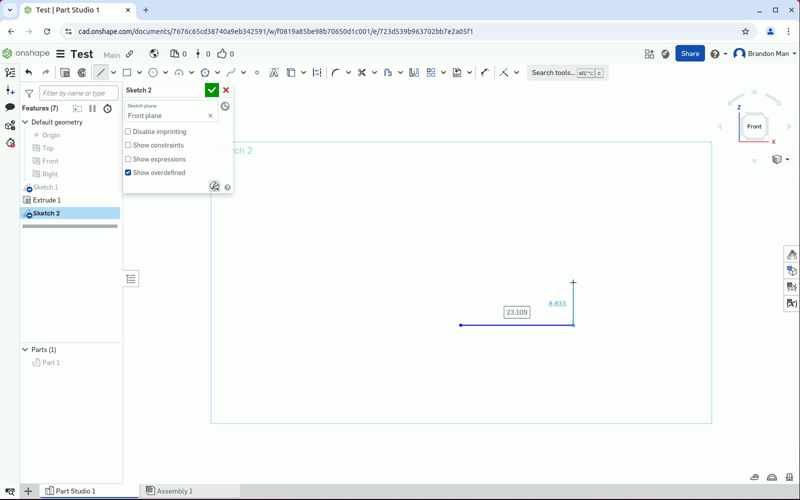
click(573, 282)
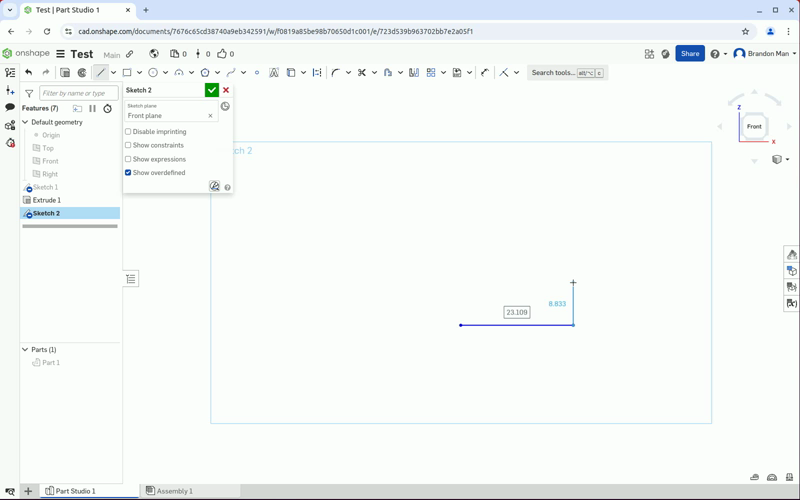
key_up(shift)
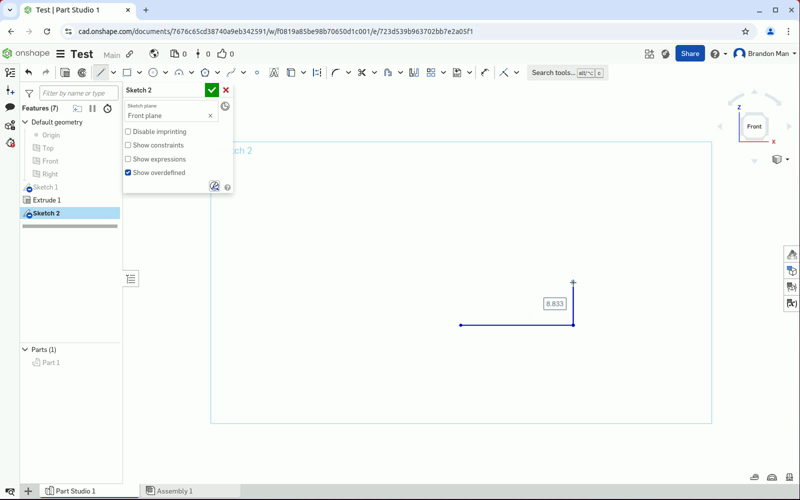
key_down(shift)
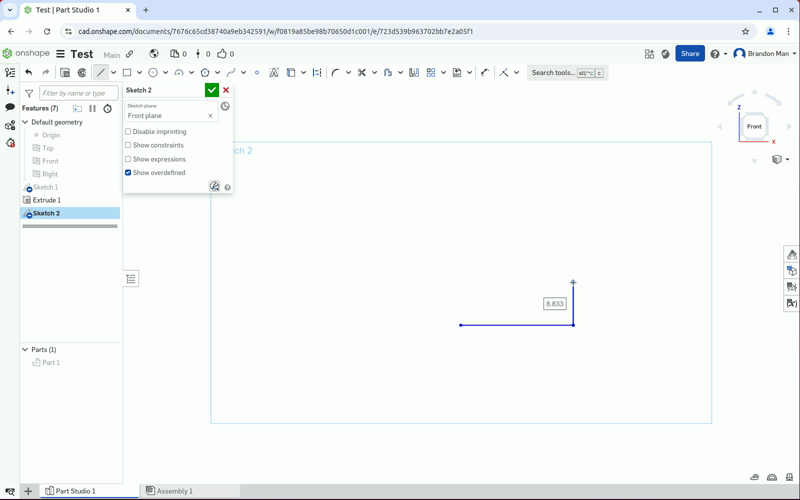
mouse_move(460, 282)
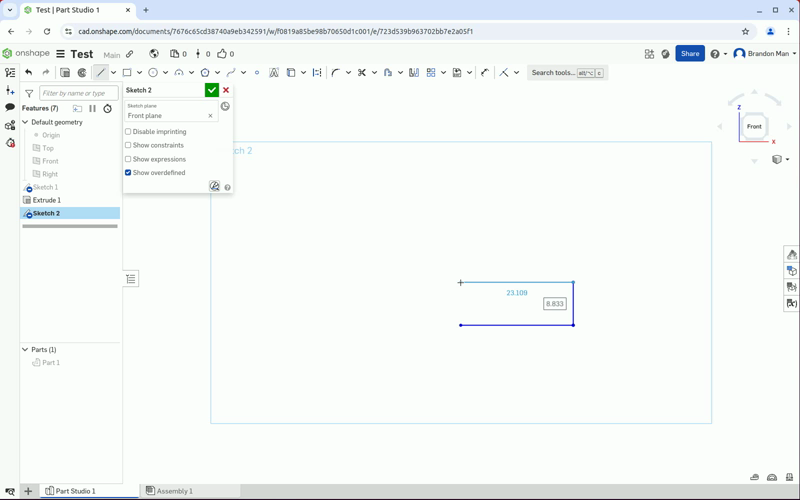
click(460, 282)
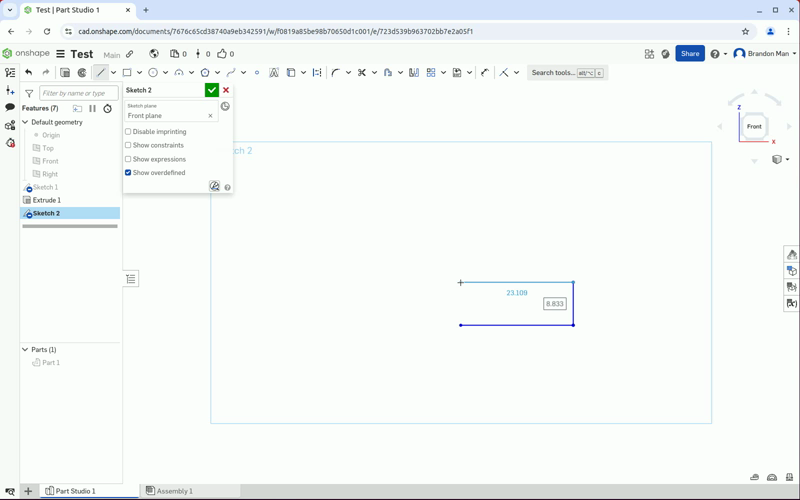
key_up(shift)
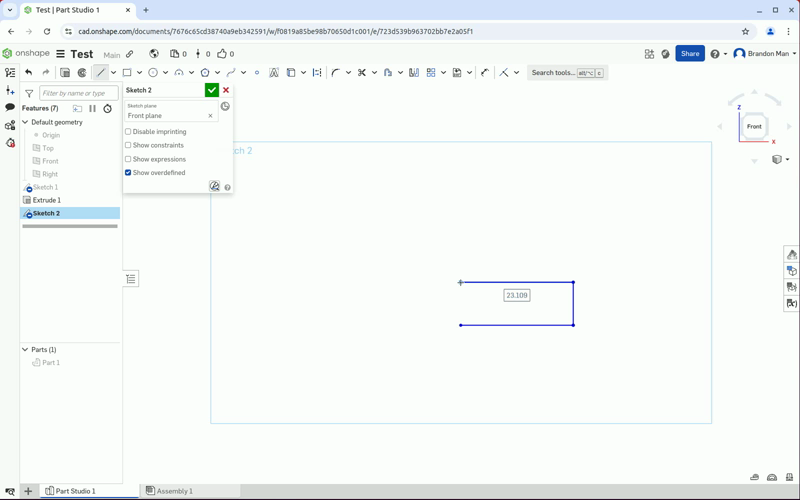
mouse_move(490, 282)
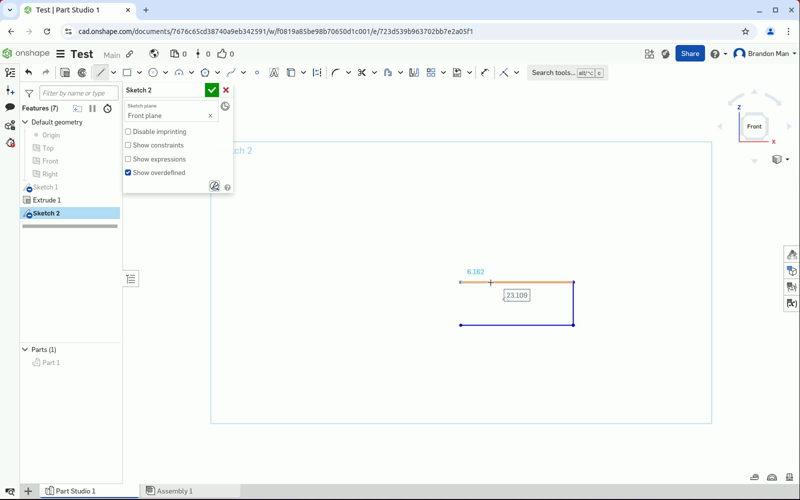
key_down(shift)
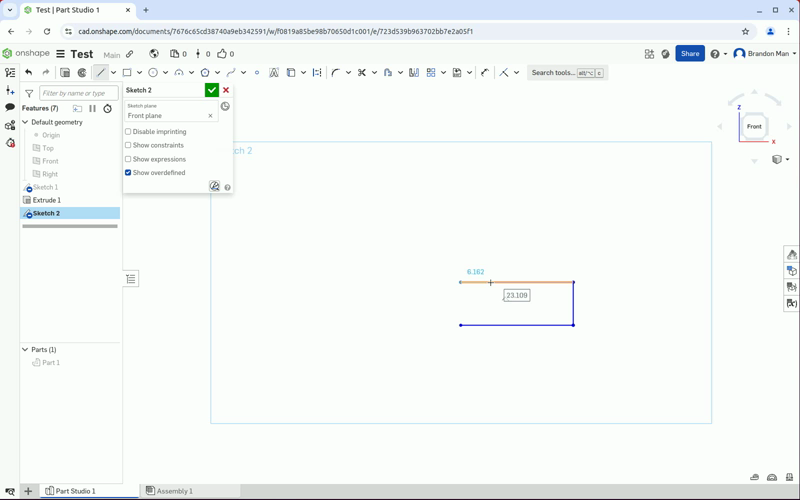
mouse_move(460, 325)
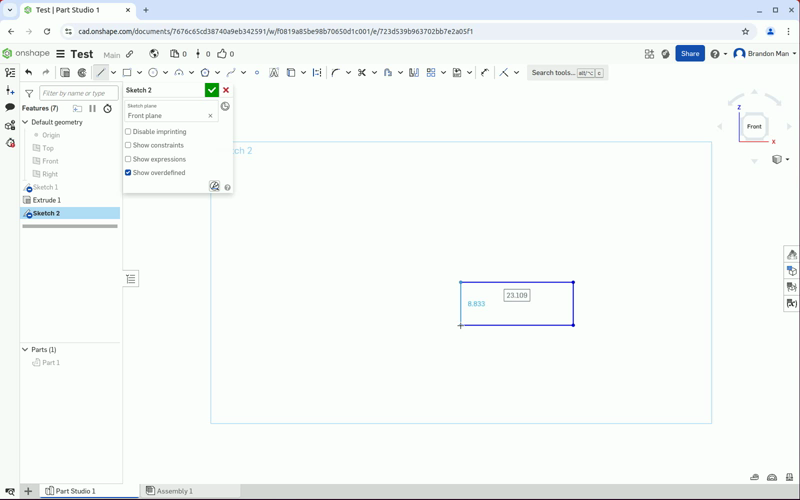
key_up(shift)
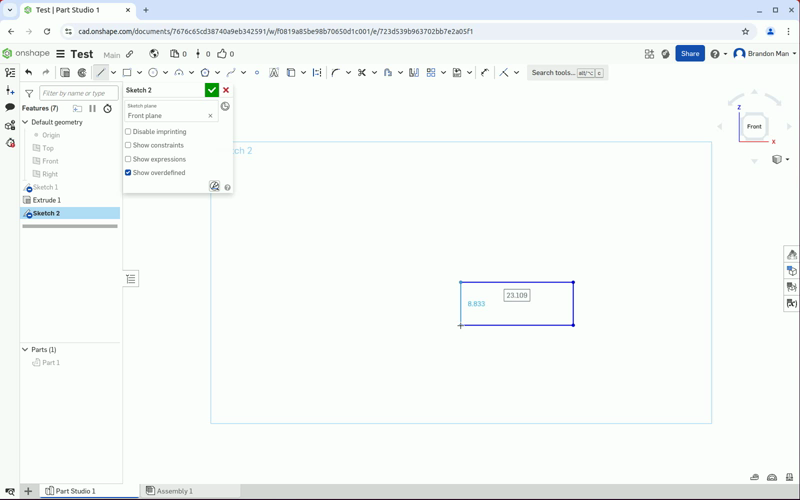
click(460, 325)
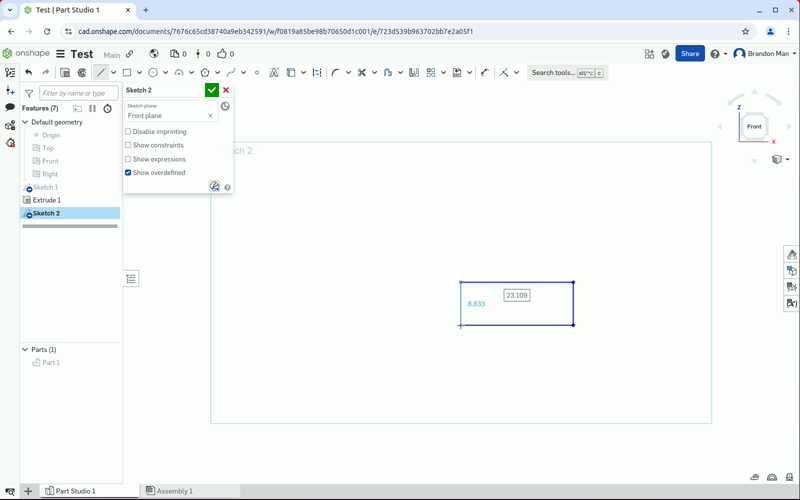
key(esc)
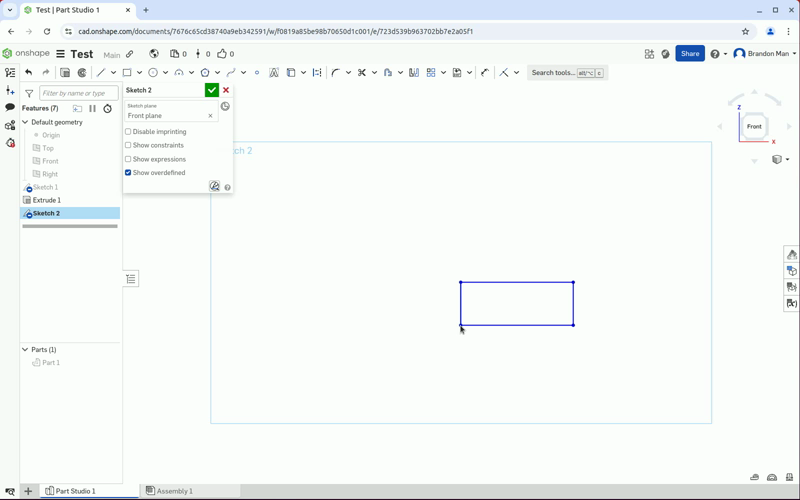
mouse_move(529, 319)
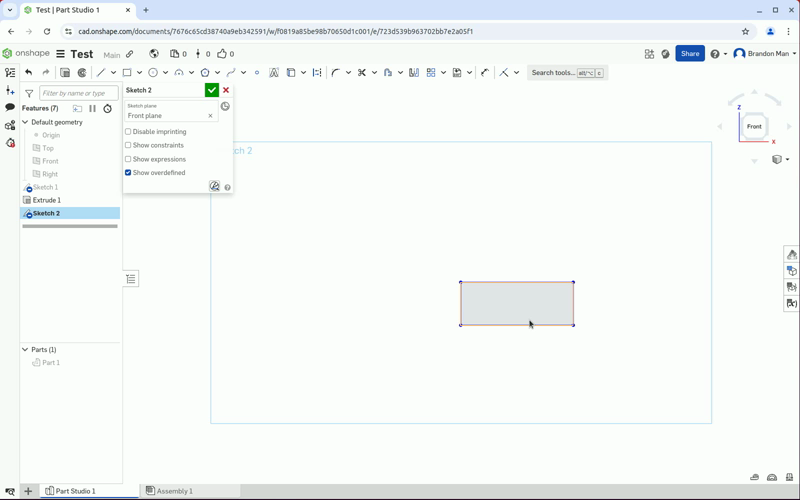
click(529, 319)
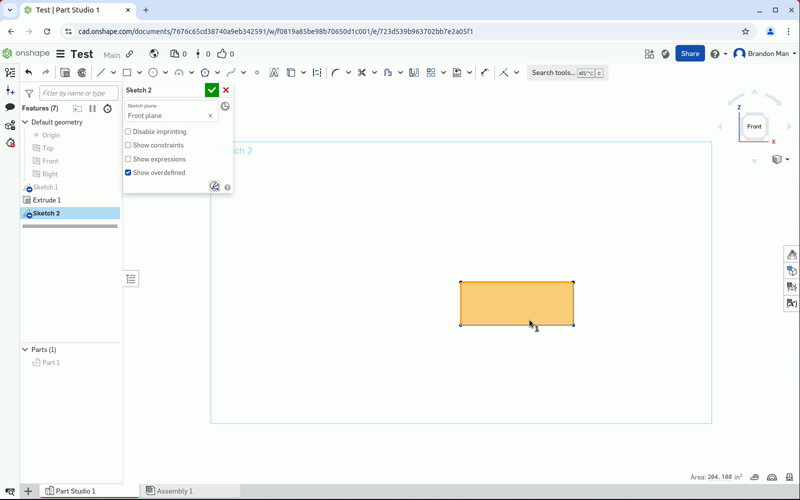
mouse_move(73, 352)
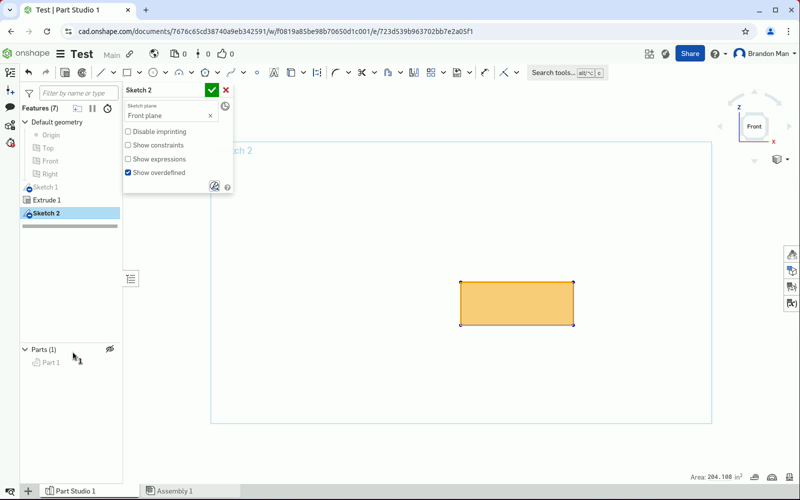
key(shift+y)
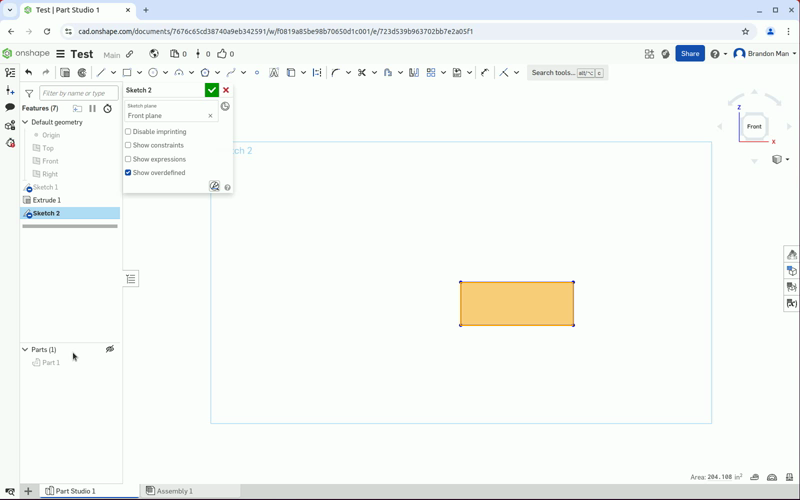
key(shift+e)
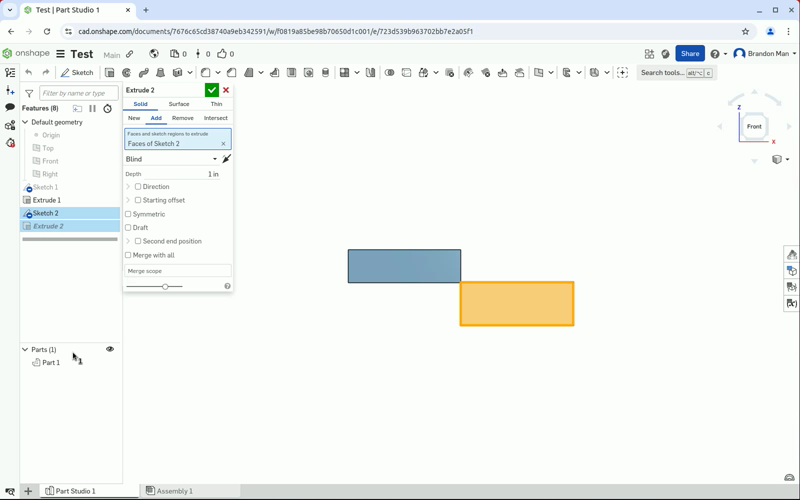
mouse_move(143, 106)
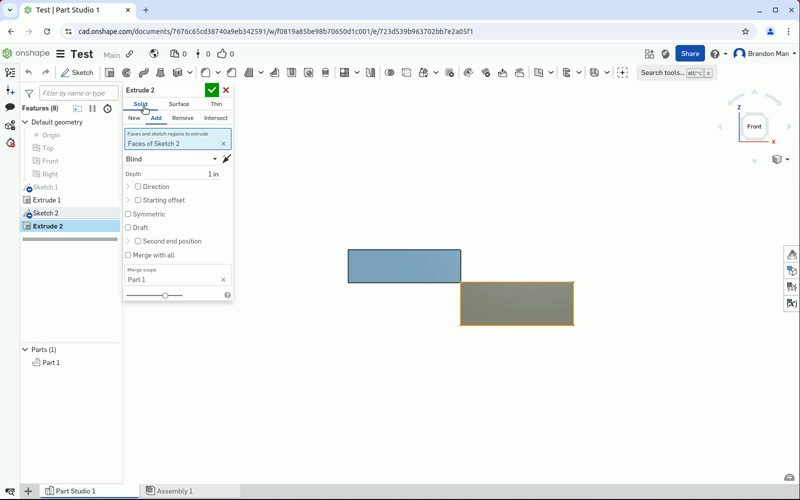
click(143, 106)
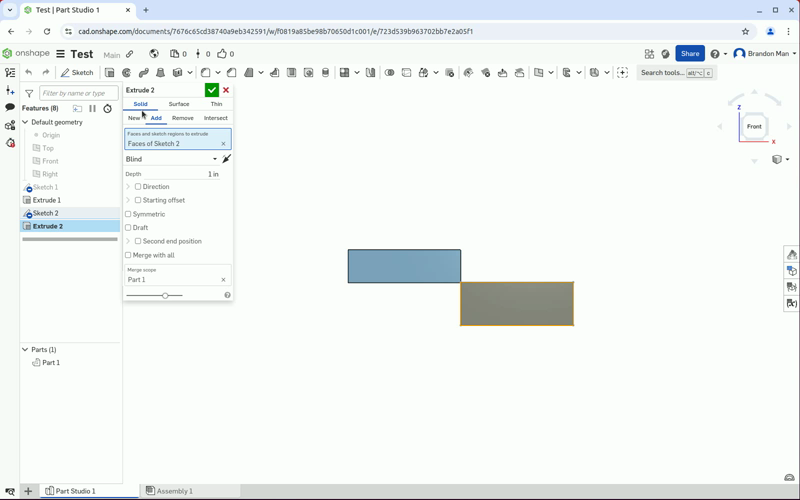
mouse_move(137, 120)
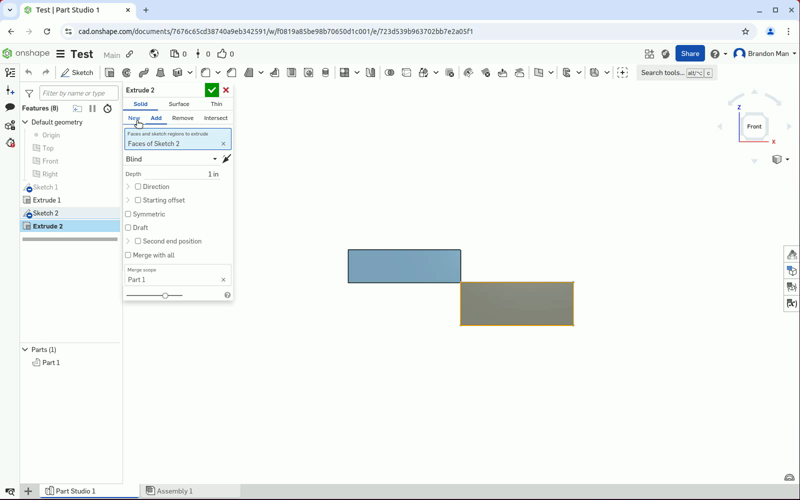
click(137, 120)
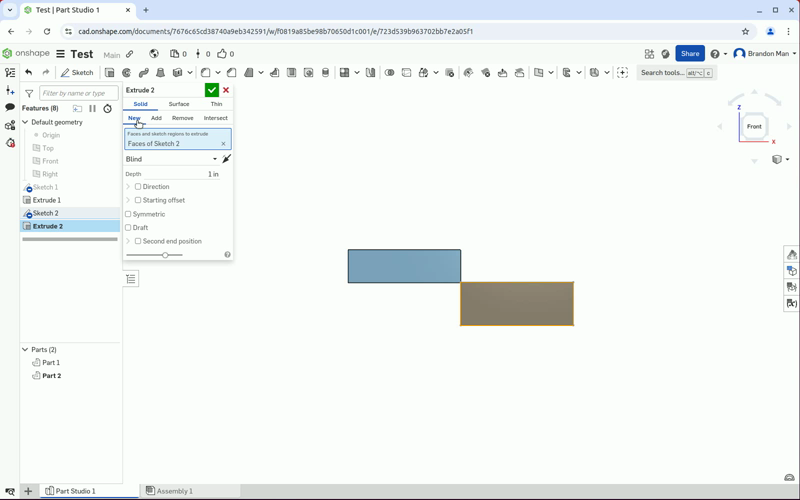
key(tab, 4)
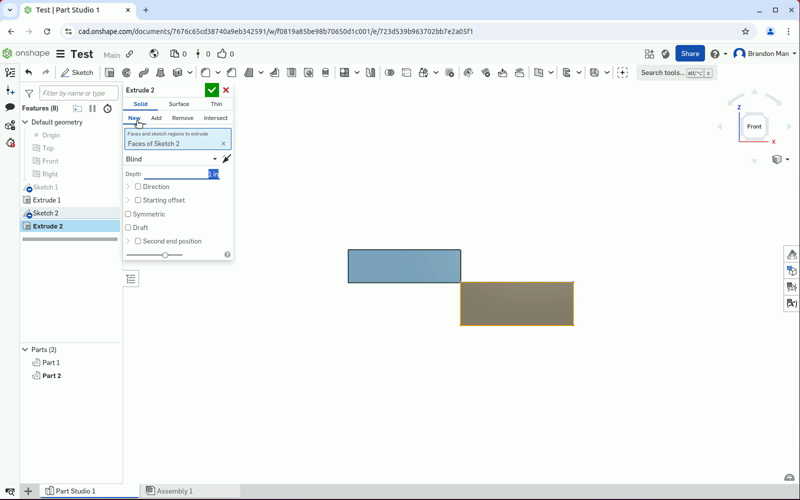
text(0.481)
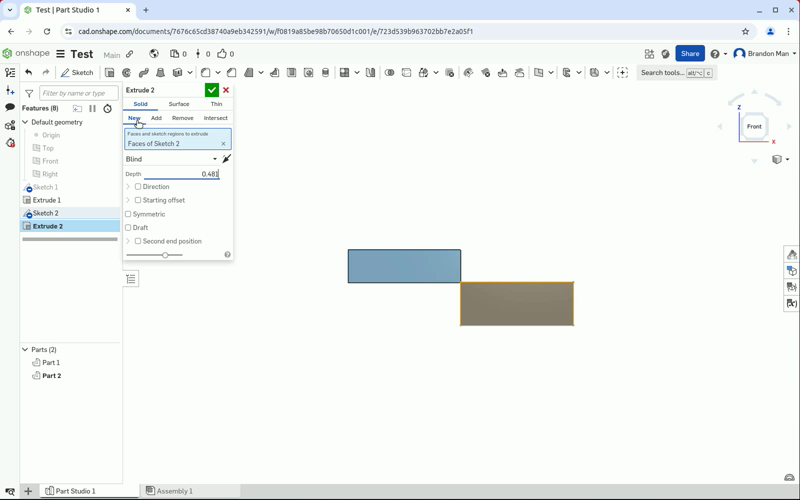
key(enter)
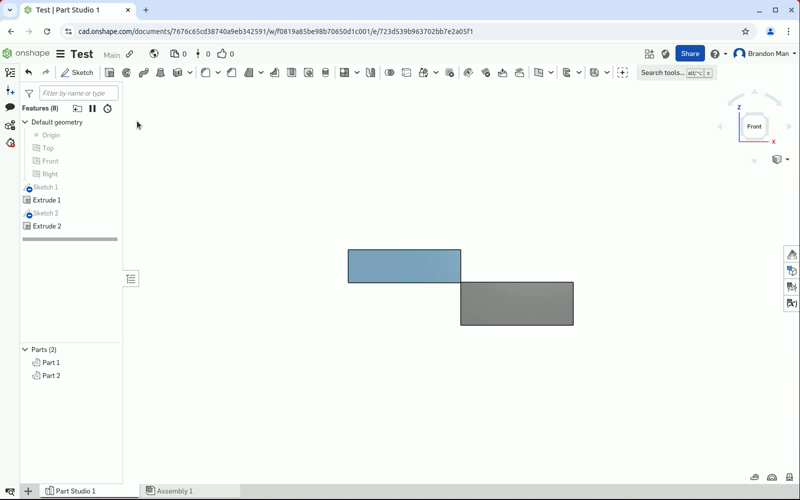
key(shift+h)
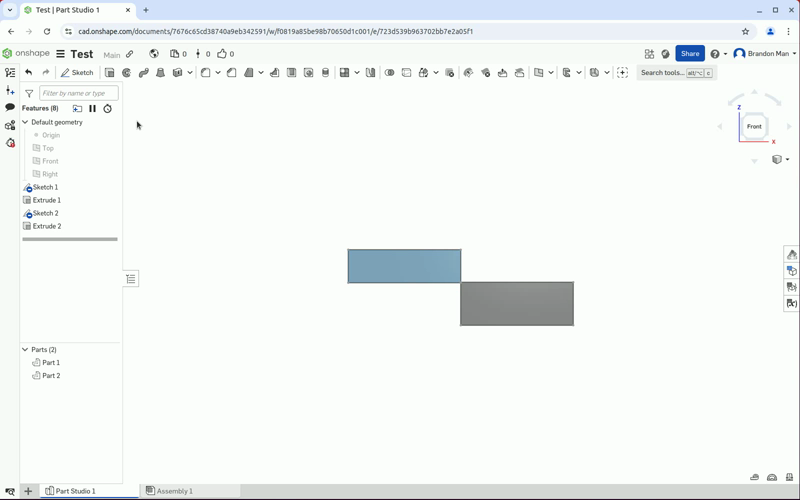
key(shift+h)
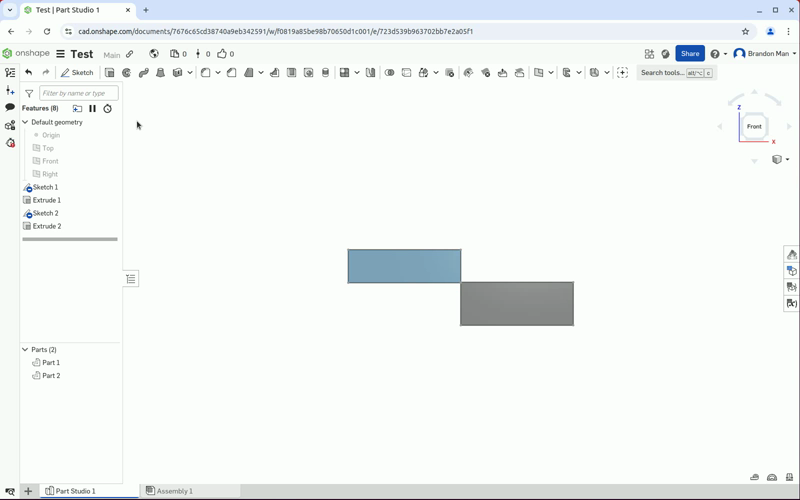
key(shift+7)
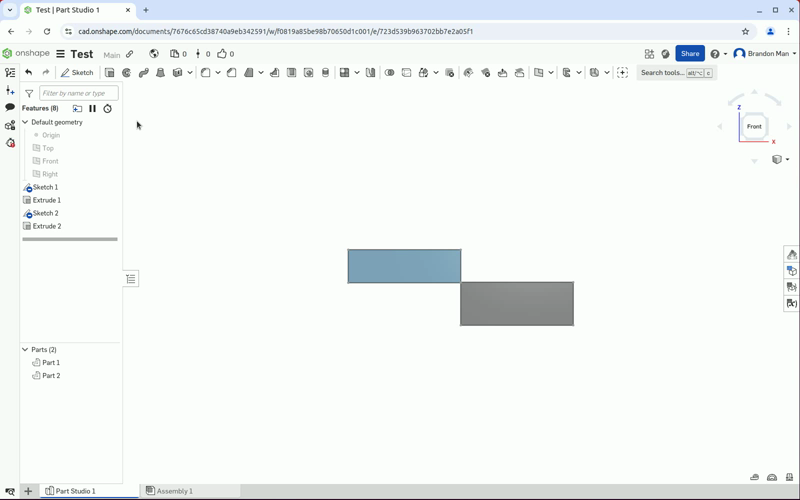
key(left, 2)
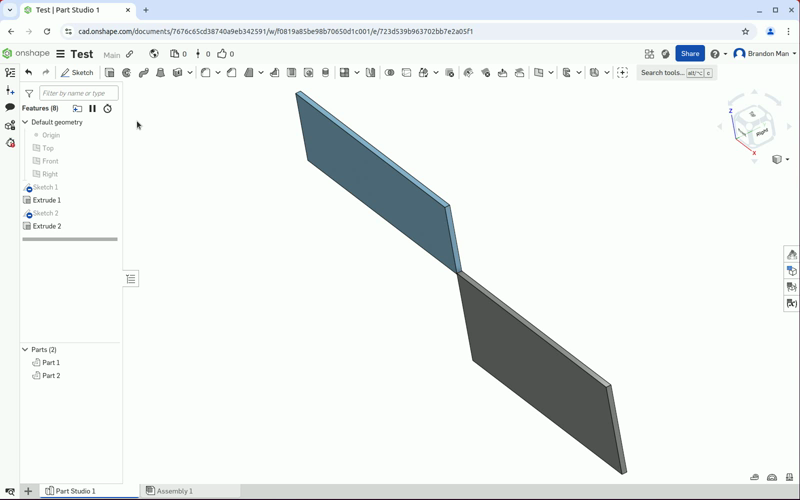
key(down, 2)
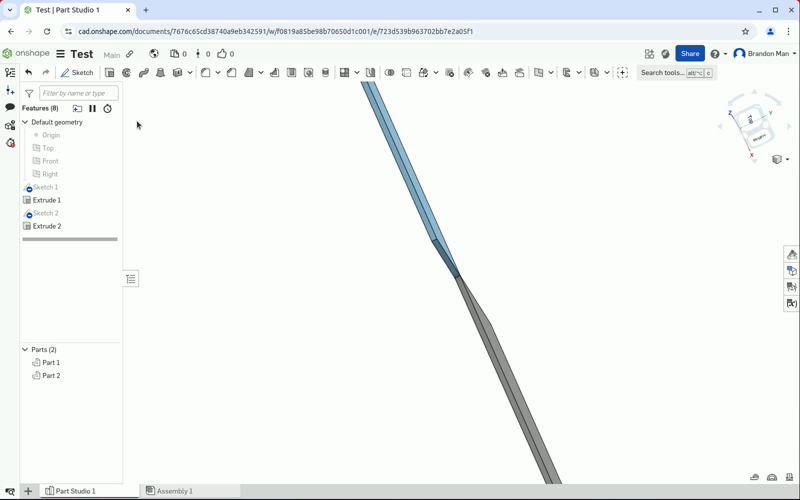
key(up, 2)
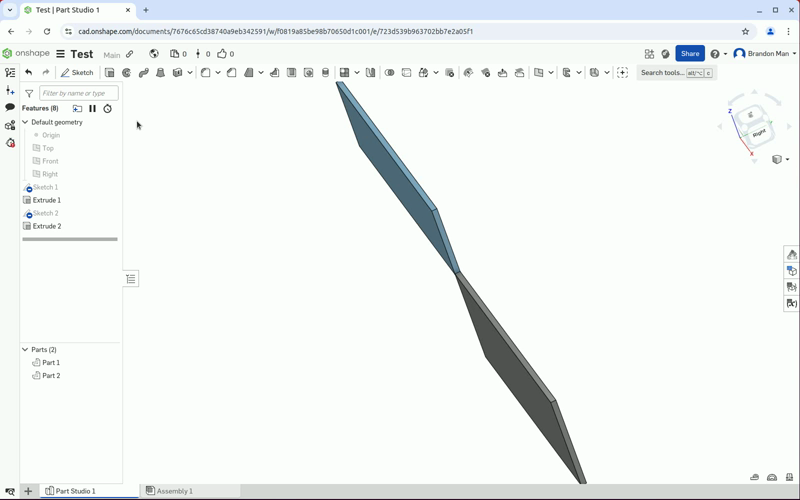
key(right, 2)
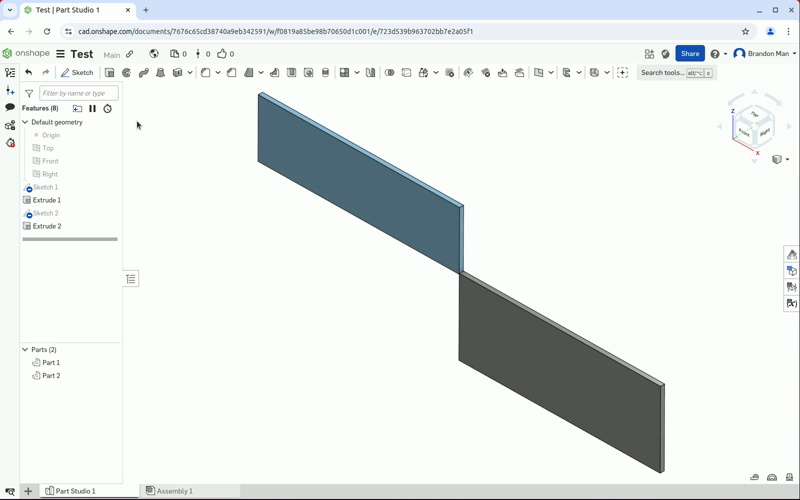
mouse_move(73, 189)
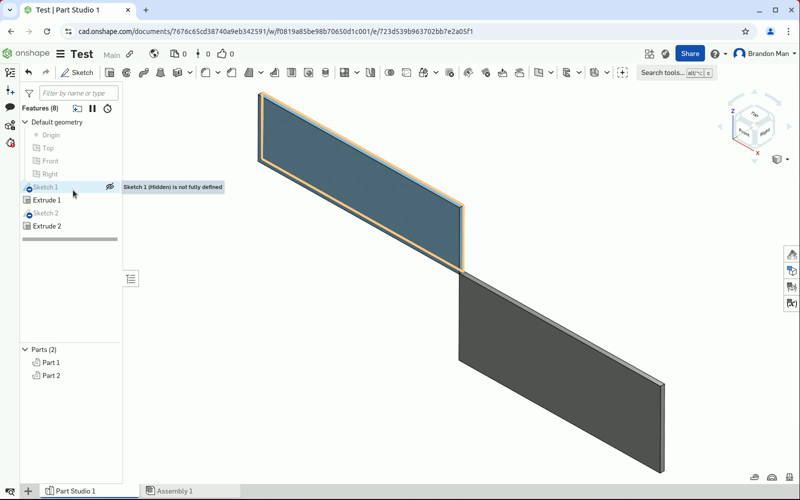
click(73, 189)